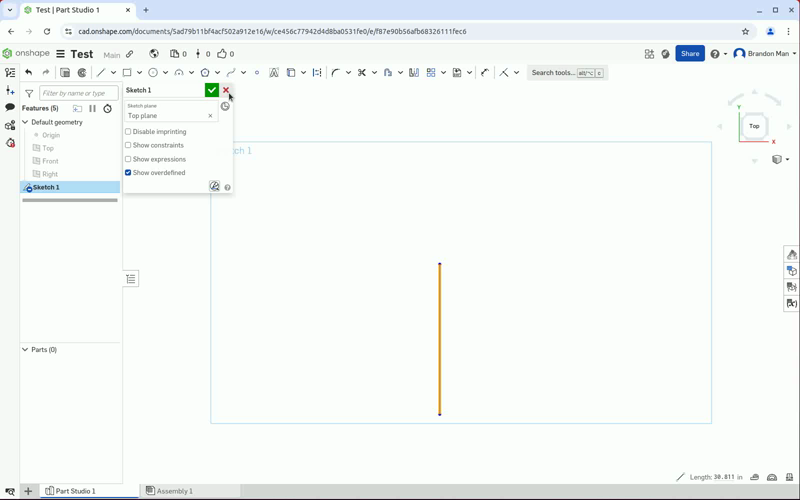
key(shift+h)
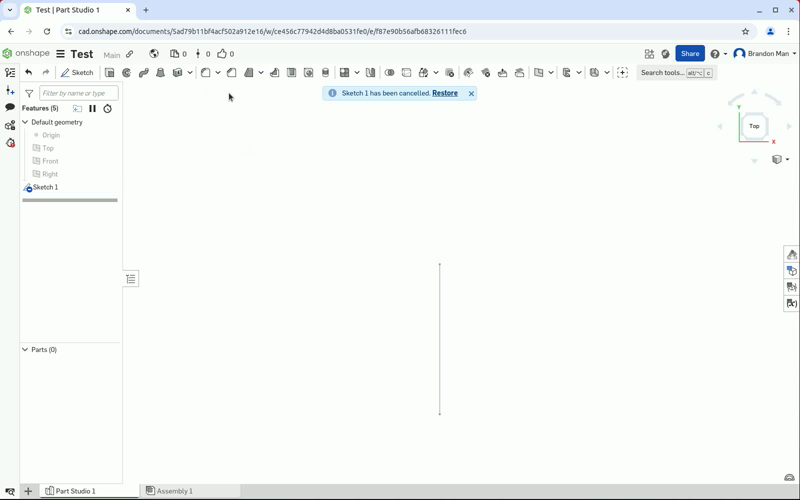
key(shift+s)
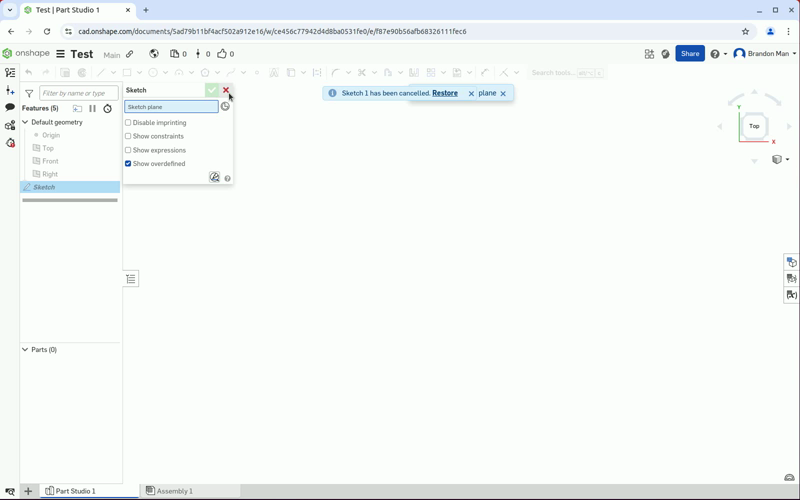
mouse_move(73, 150)
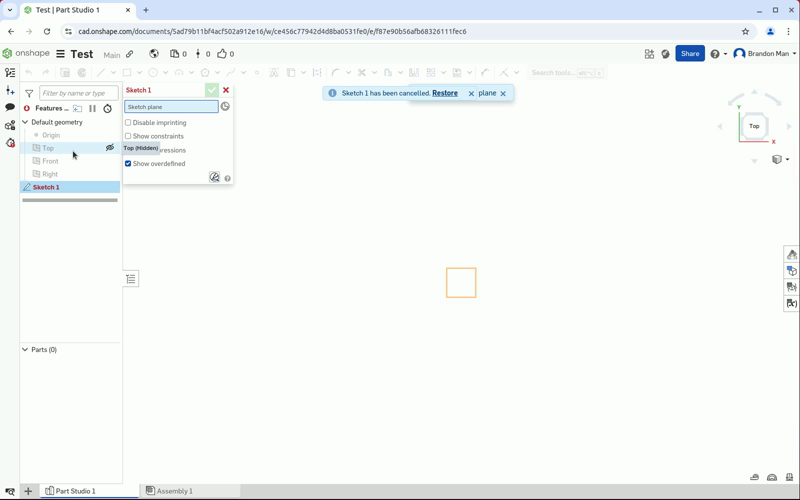
click(73, 150)
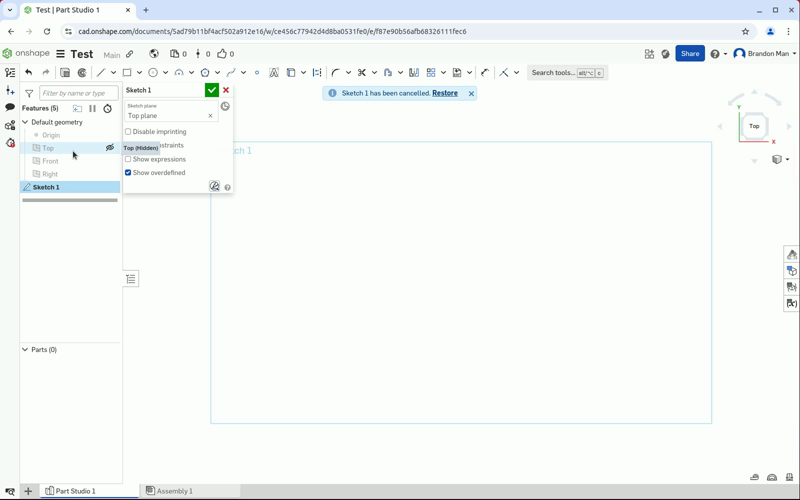
mouse_move(73, 352)
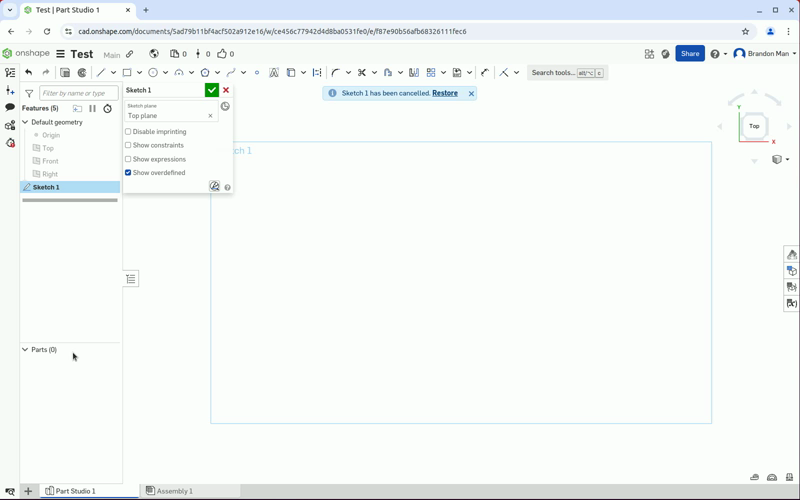
key(y)
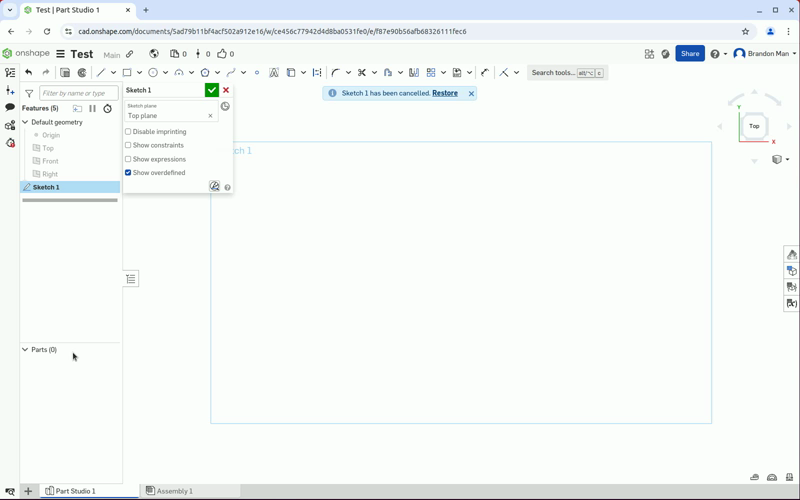
key(l)
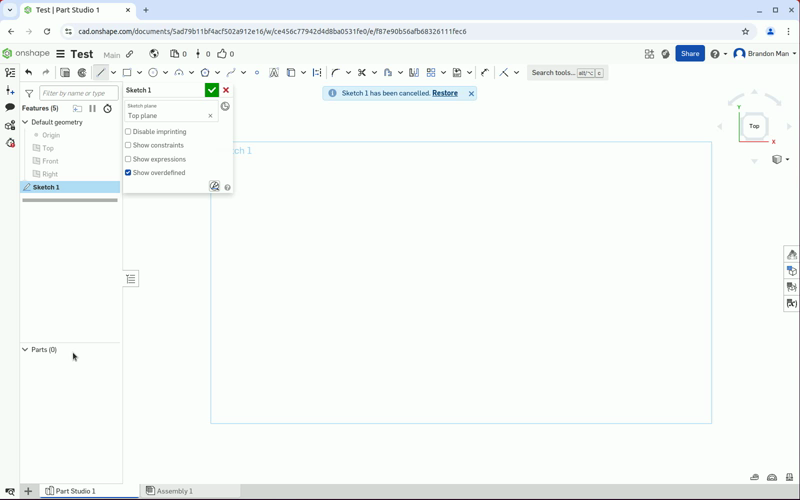
key_down(shift)
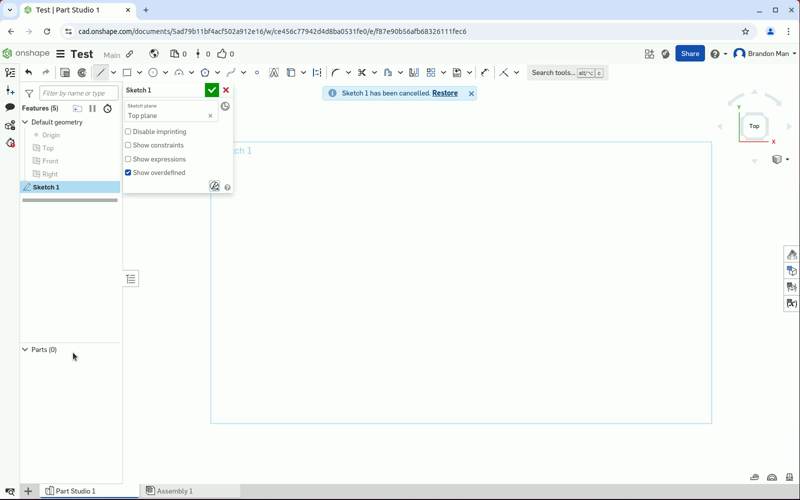
mouse_move(372, 259)
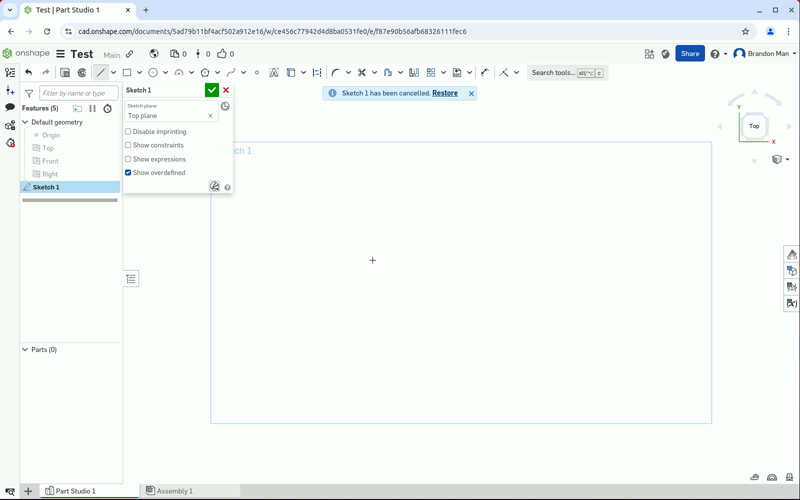
click(372, 259)
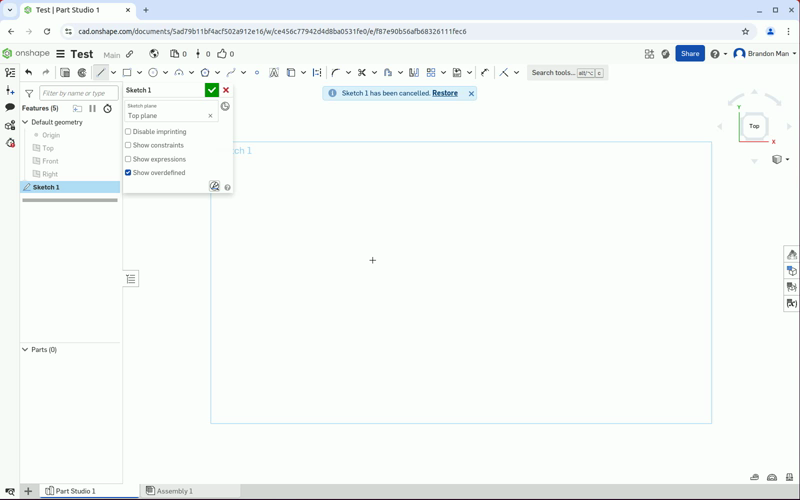
key_up(shift)
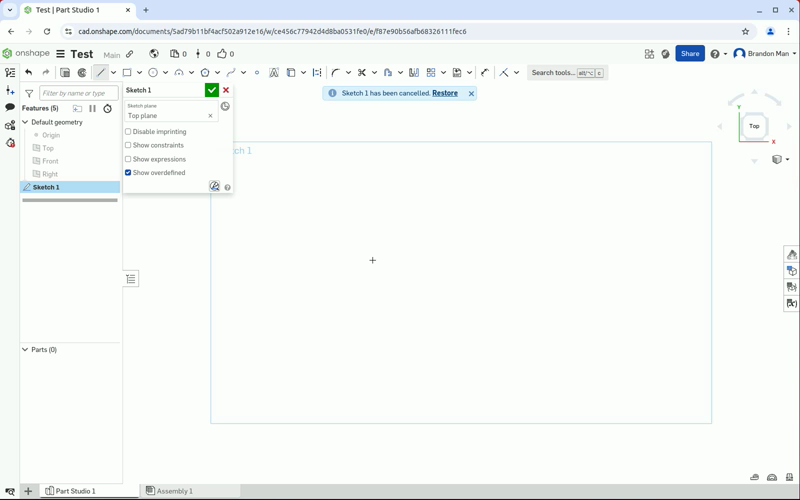
key_down(shift)
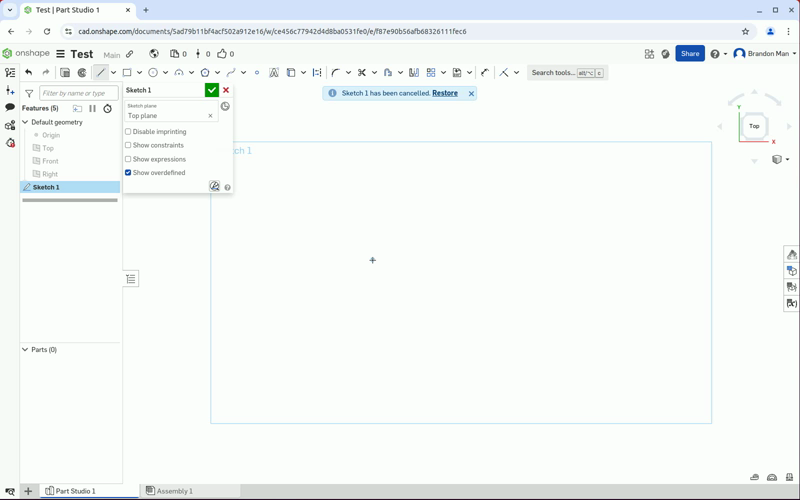
mouse_move(382, 328)
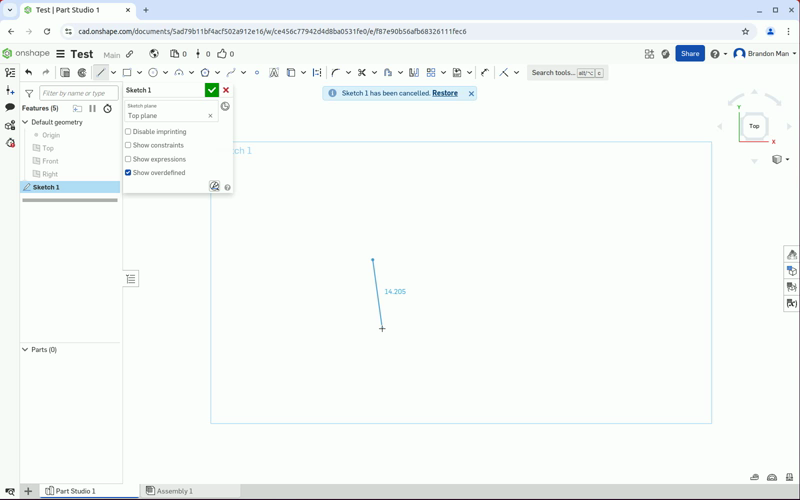
click(382, 328)
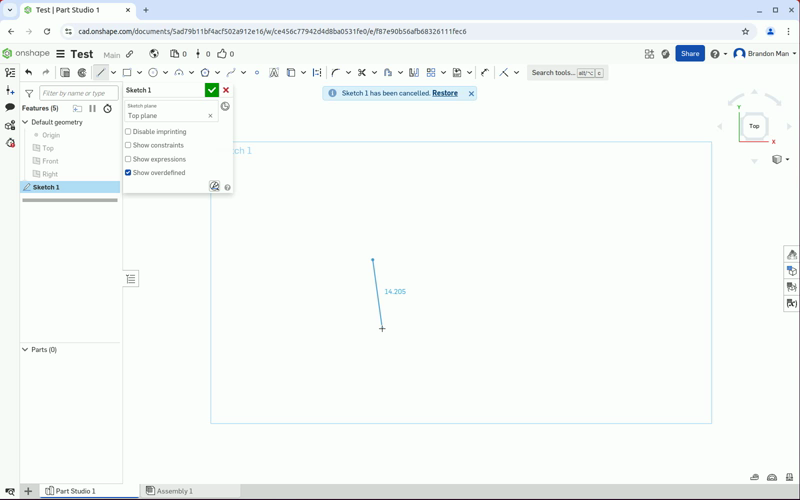
key_up(shift)
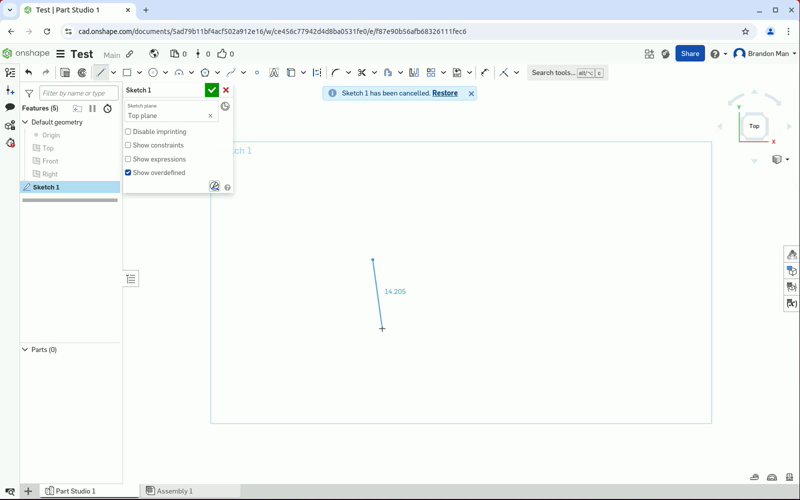
key_down(shift)
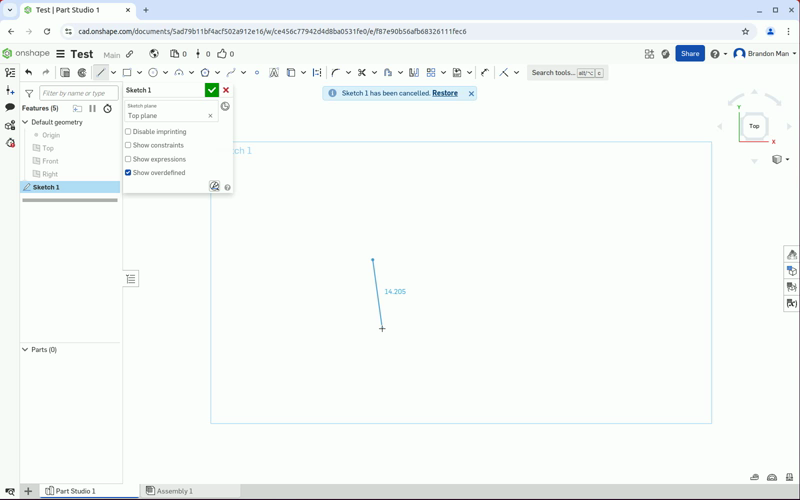
mouse_move(437, 370)
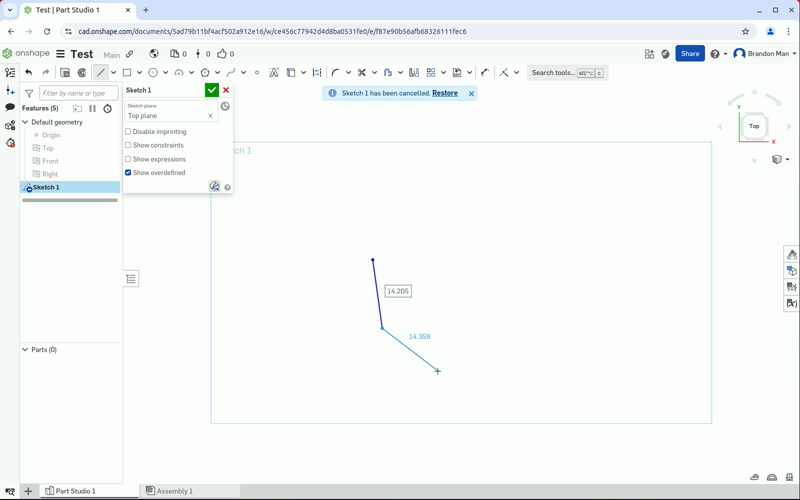
click(437, 370)
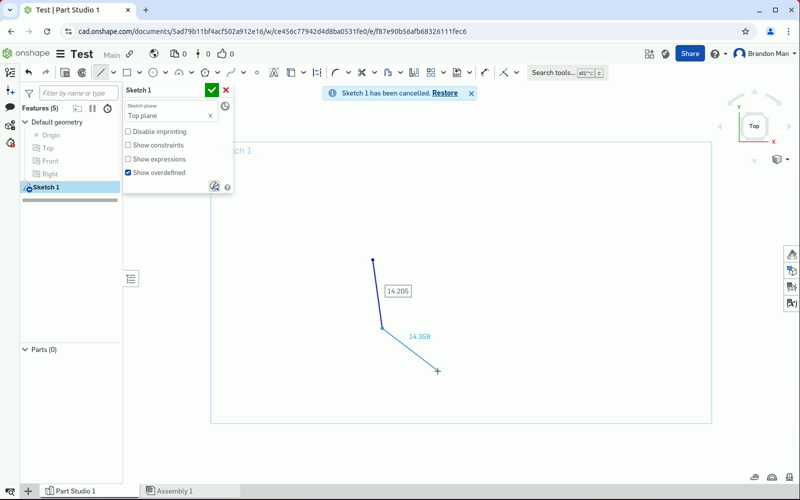
key_up(shift)
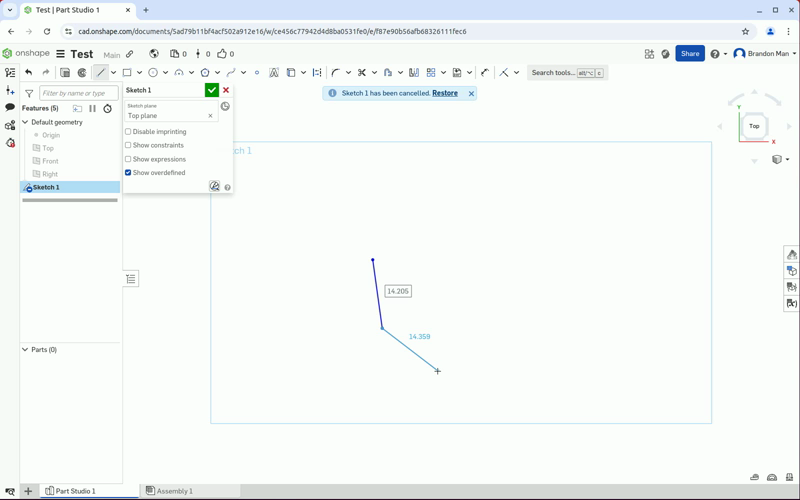
key_down(shift)
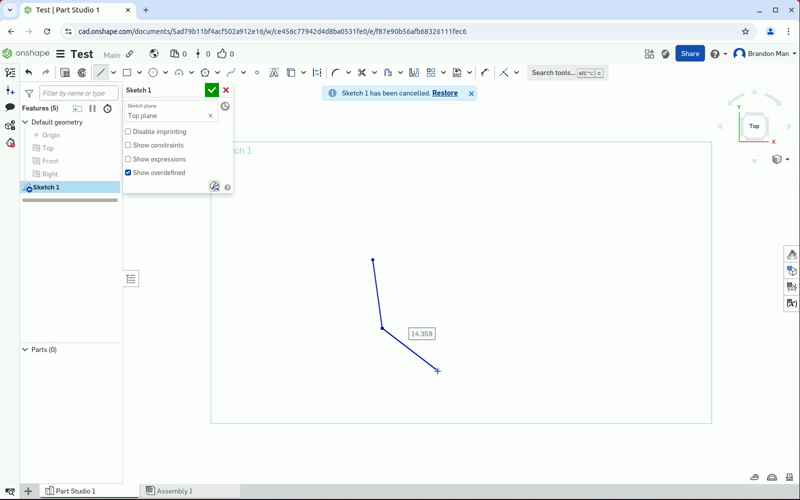
mouse_move(506, 361)
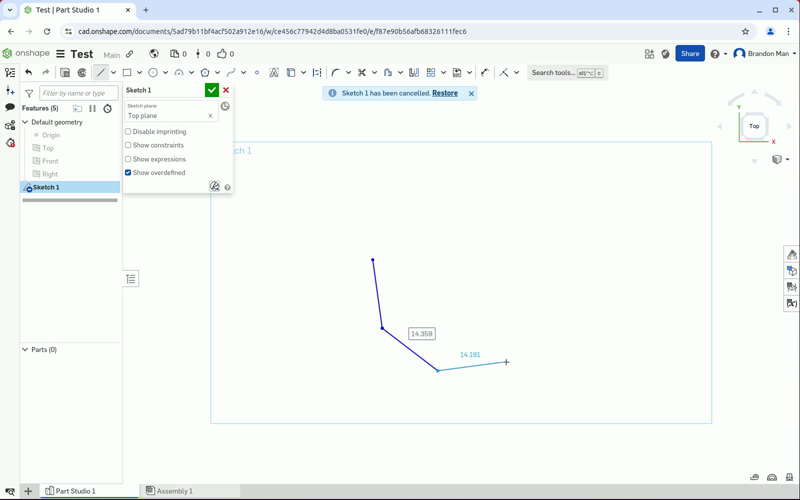
click(506, 361)
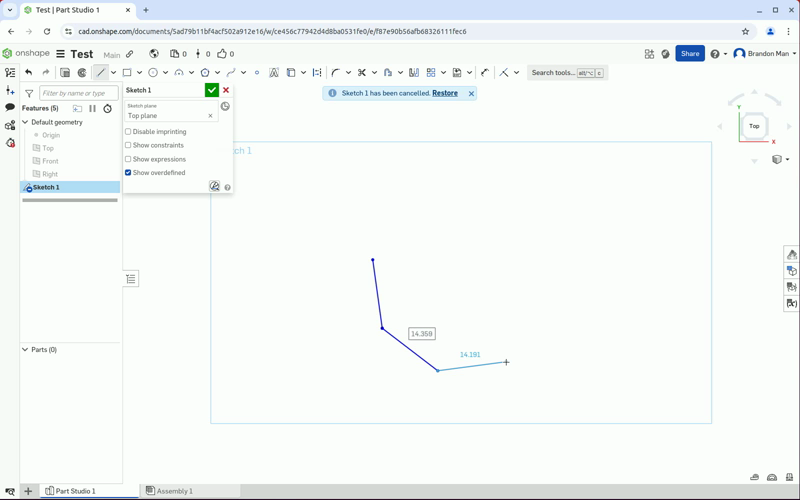
key_up(shift)
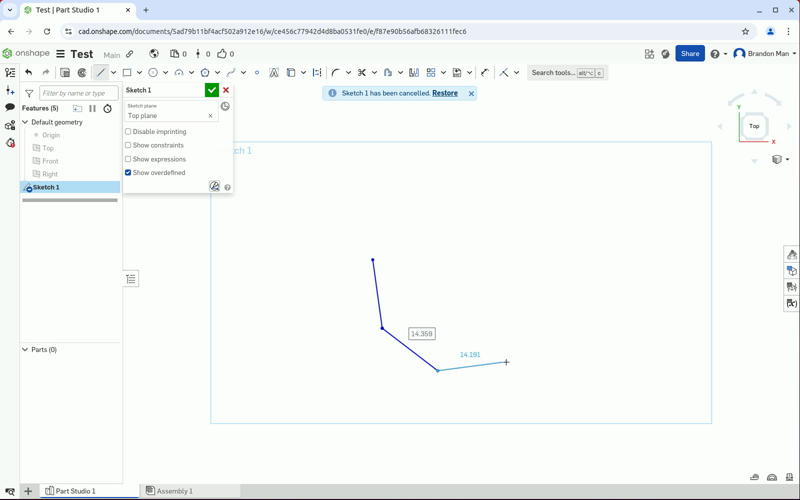
key_down(shift)
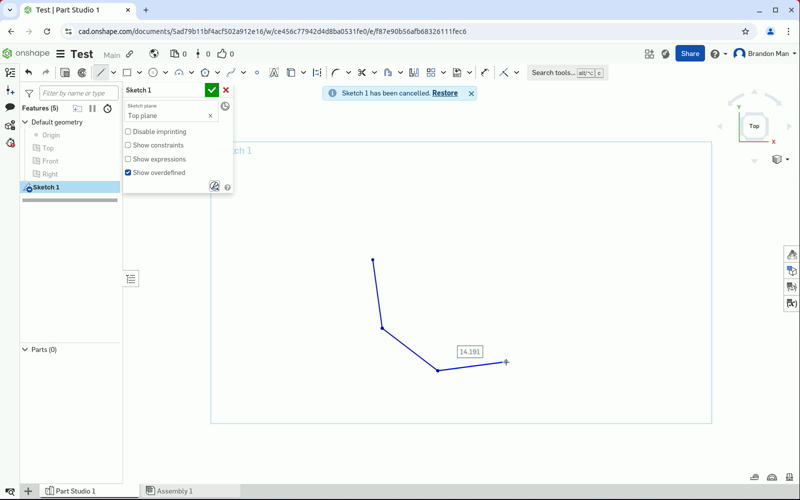
mouse_move(549, 306)
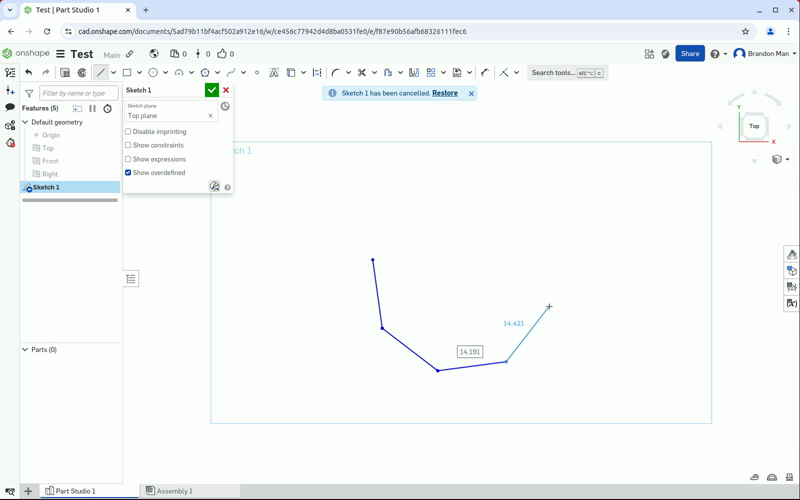
click(549, 306)
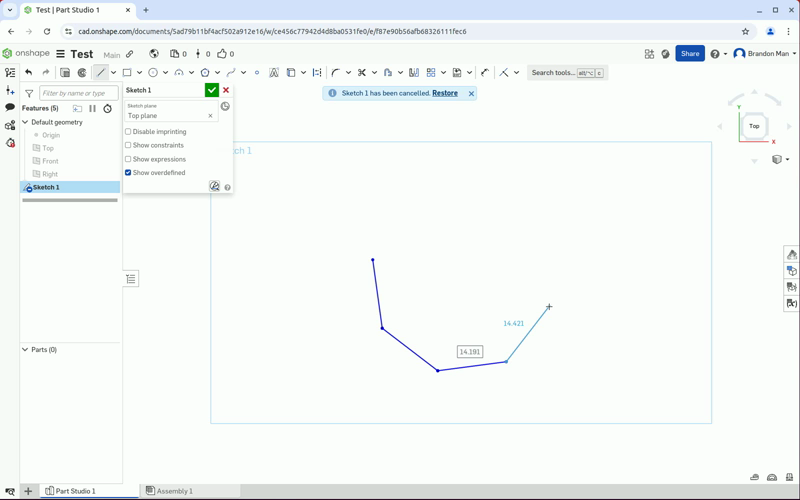
key_up(shift)
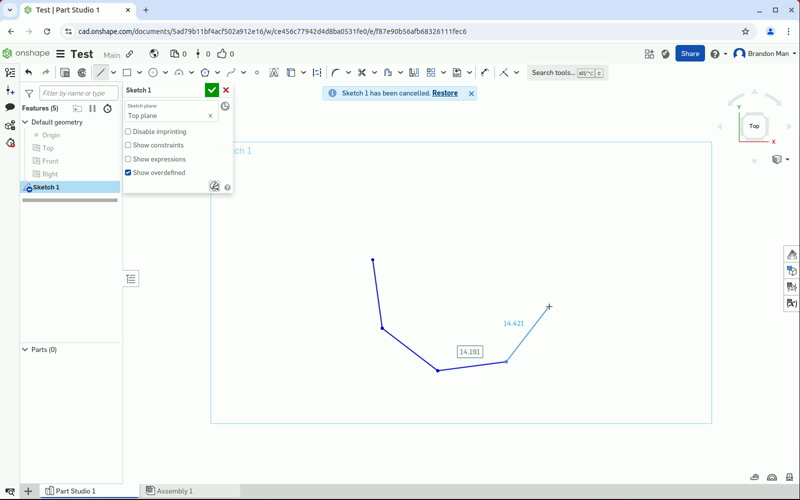
key_down(shift)
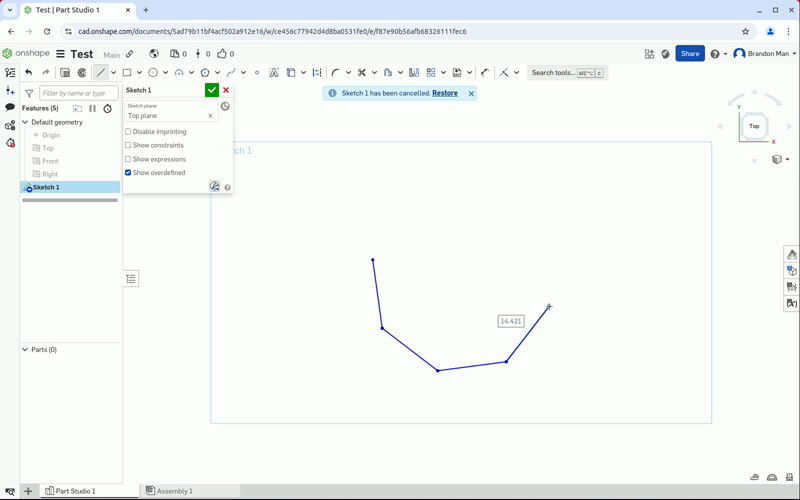
mouse_move(540, 237)
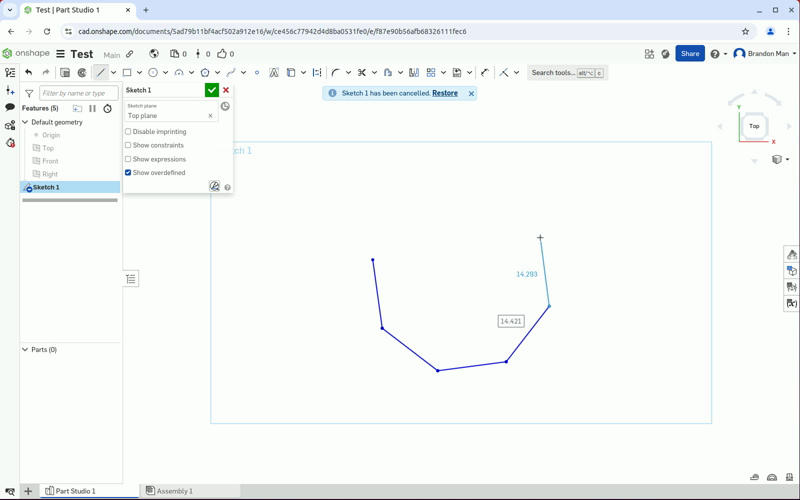
click(540, 237)
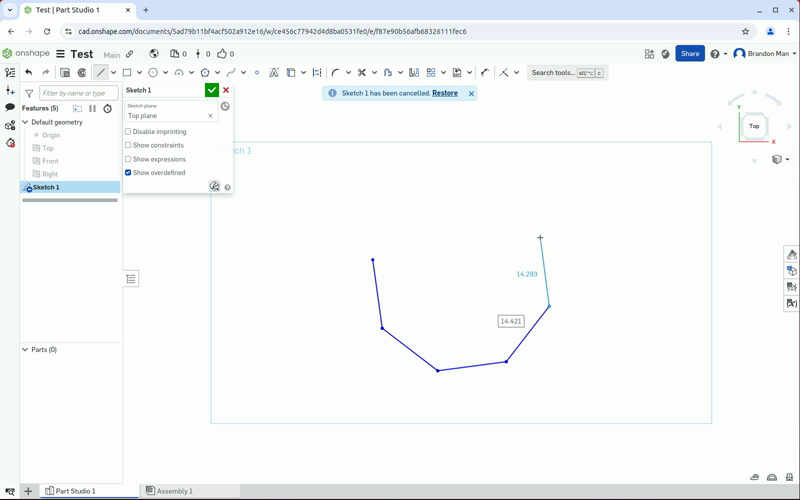
key_up(shift)
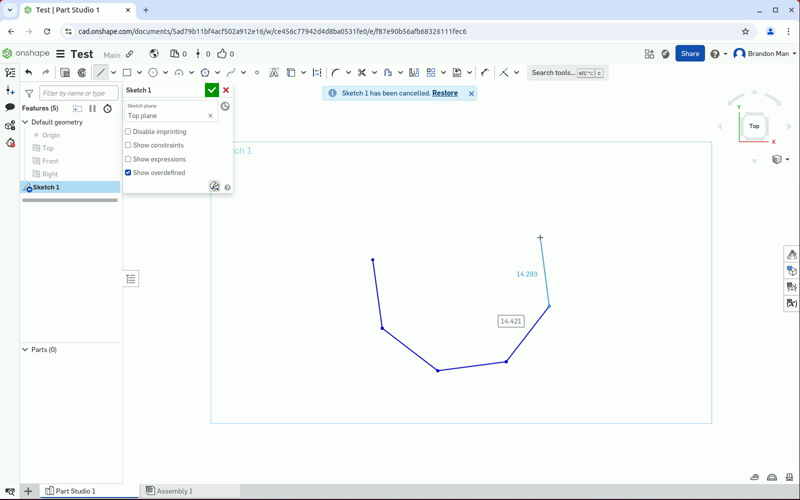
key_down(shift)
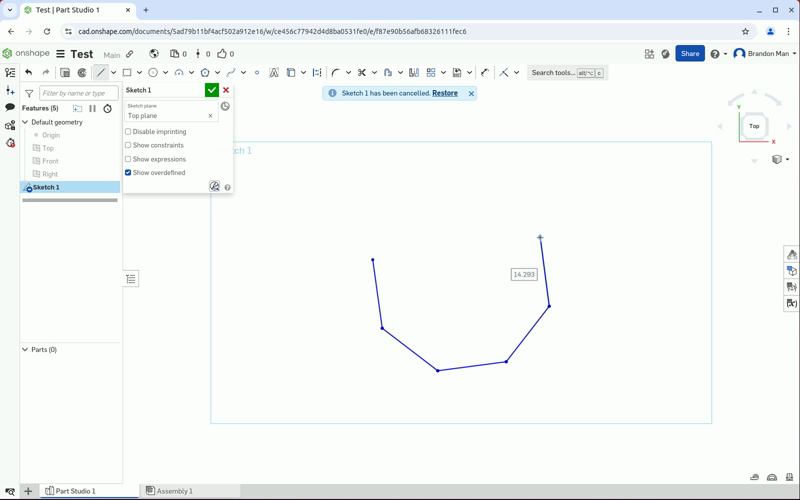
mouse_move(484, 194)
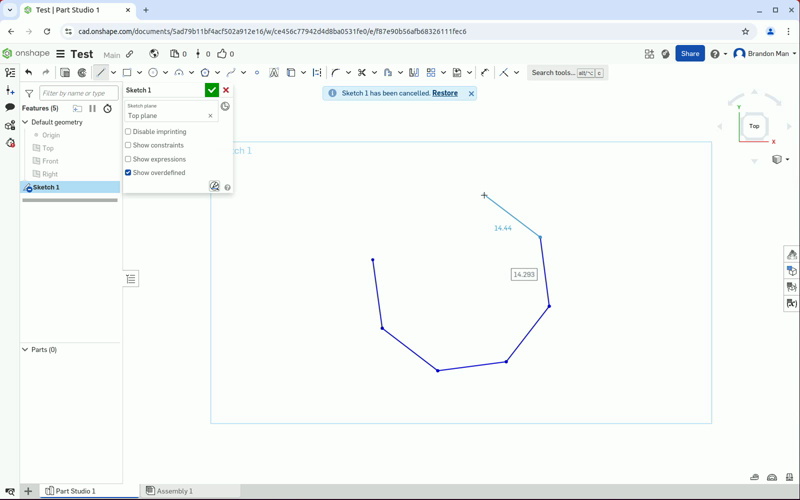
click(484, 194)
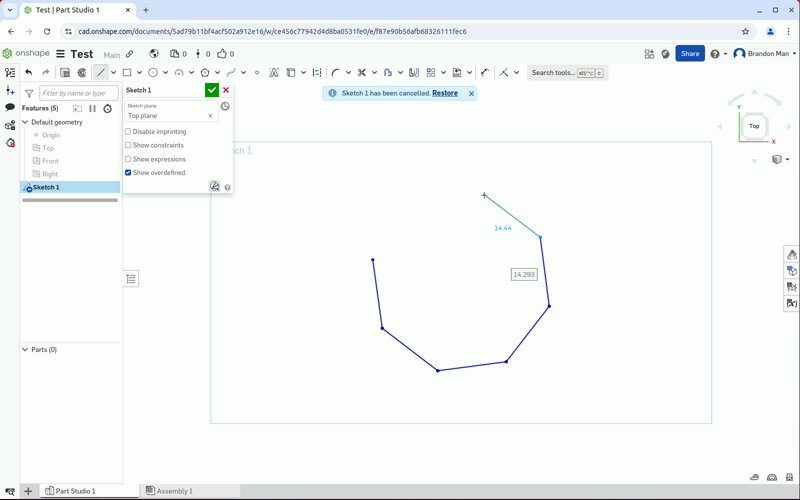
key_up(shift)
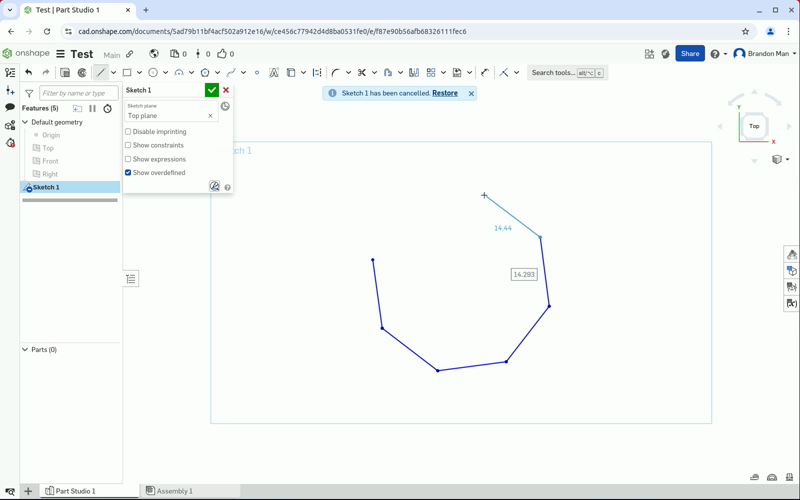
key_down(shift)
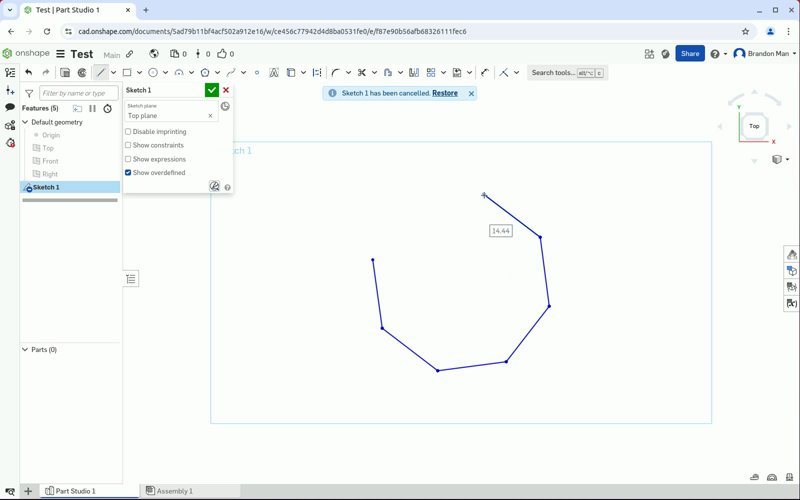
mouse_move(415, 203)
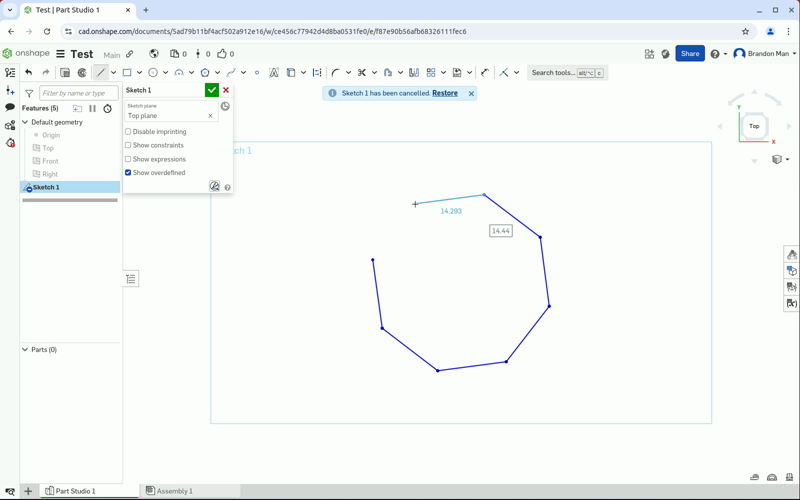
click(415, 203)
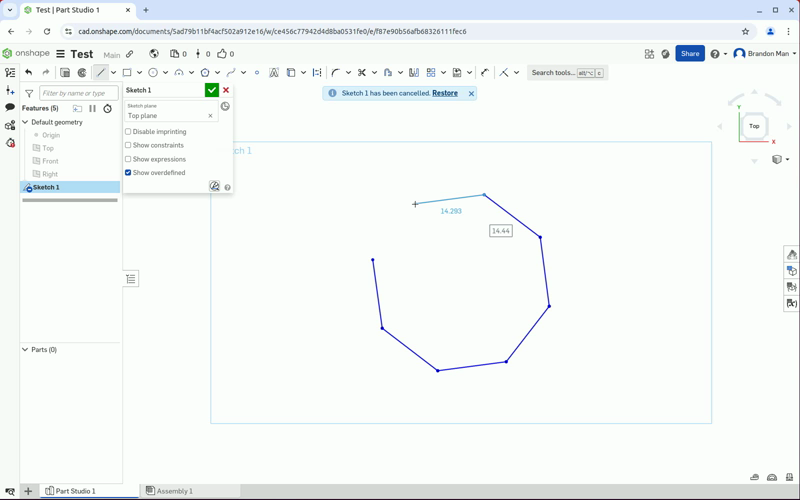
key_up(shift)
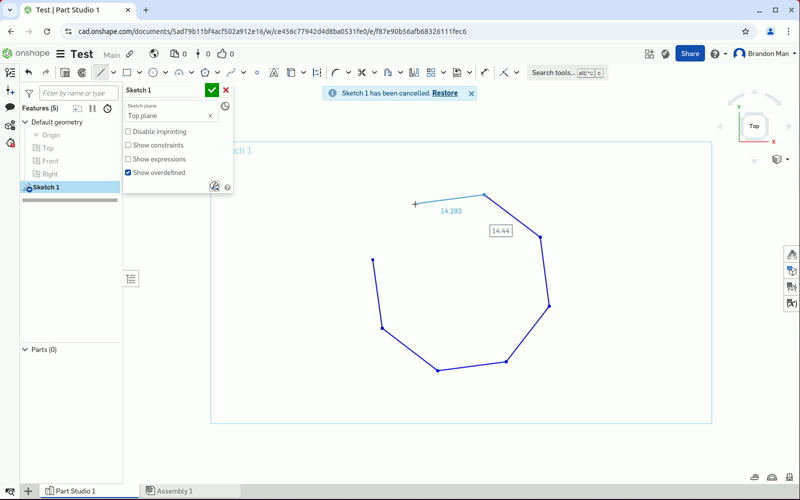
key_down(shift)
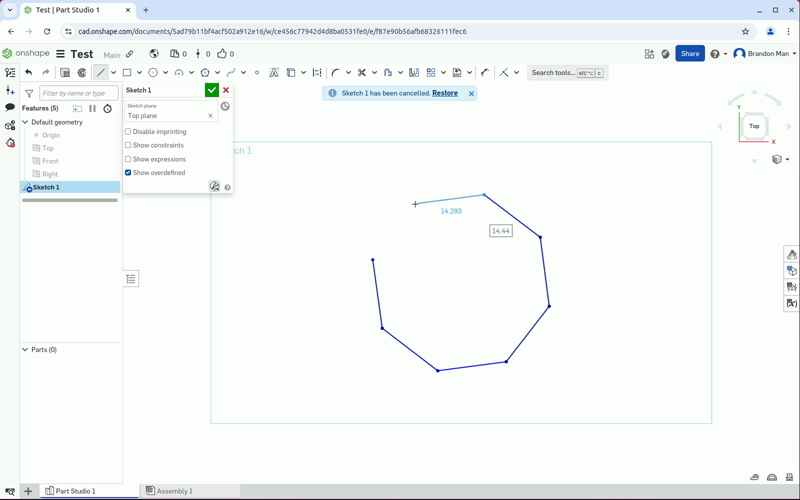
mouse_move(372, 259)
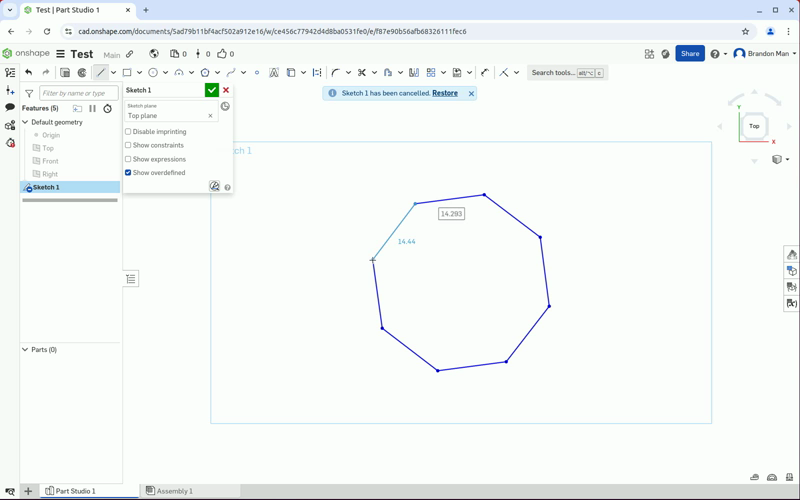
key_up(shift)
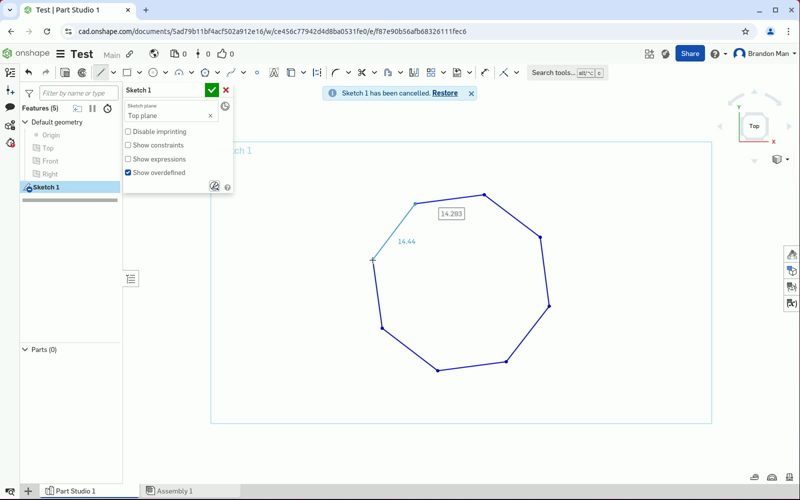
click(372, 259)
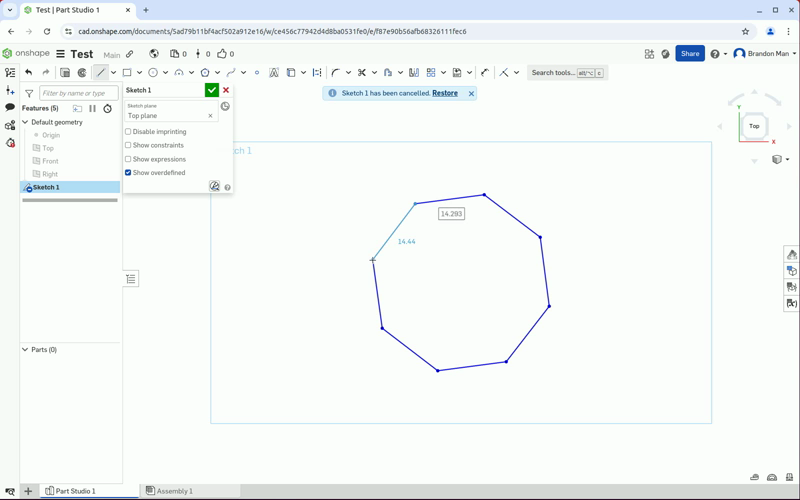
key(esc)
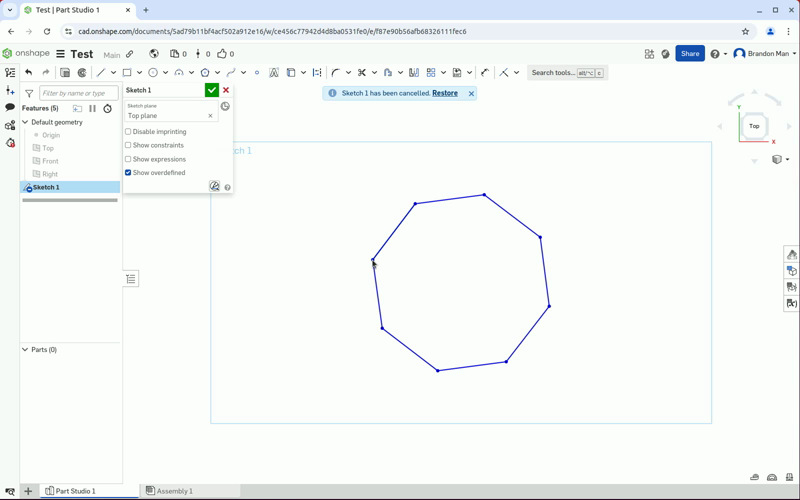
mouse_move(470, 242)
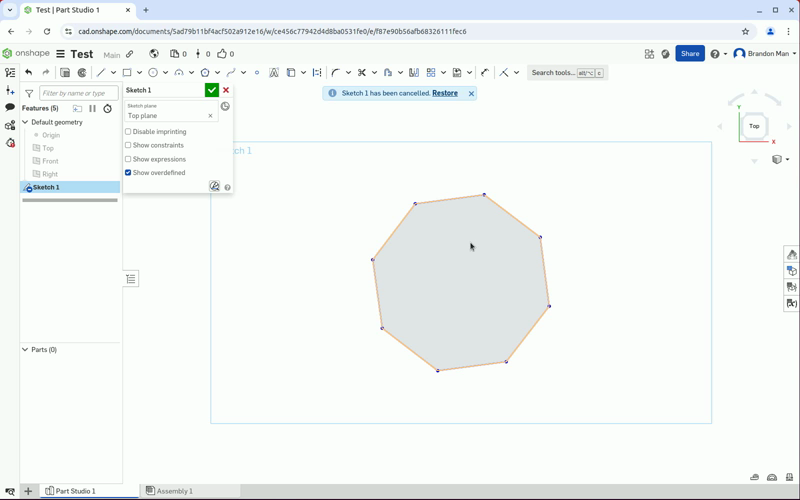
click(470, 242)
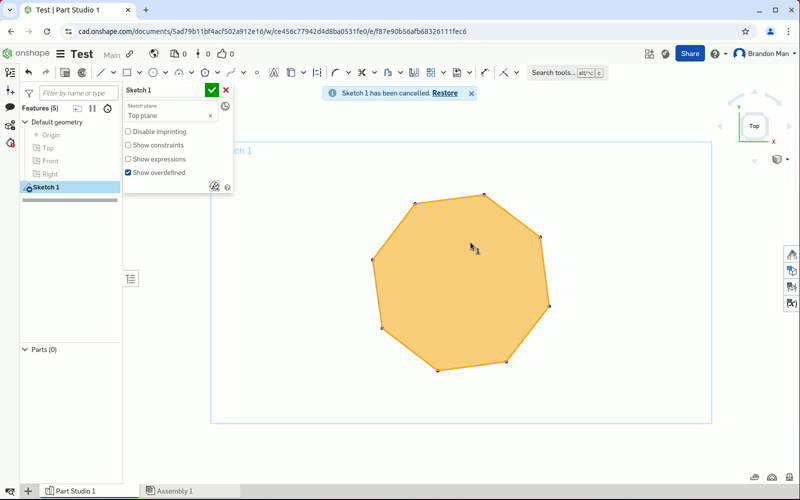
mouse_move(73, 352)
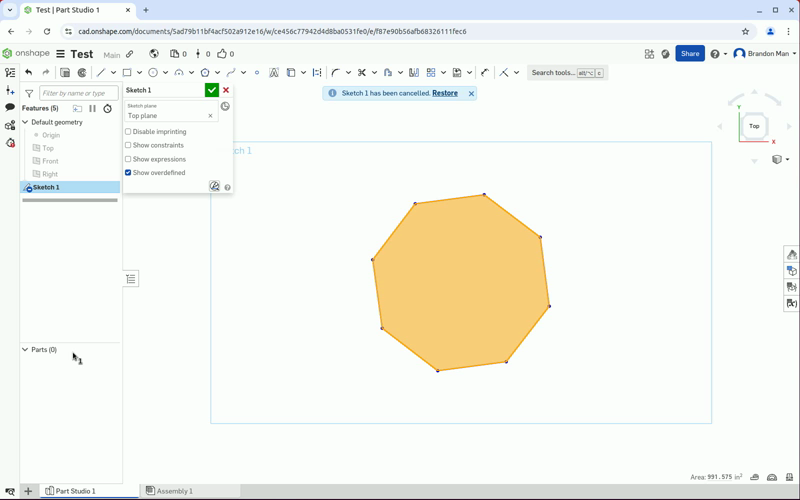
key(shift+y)
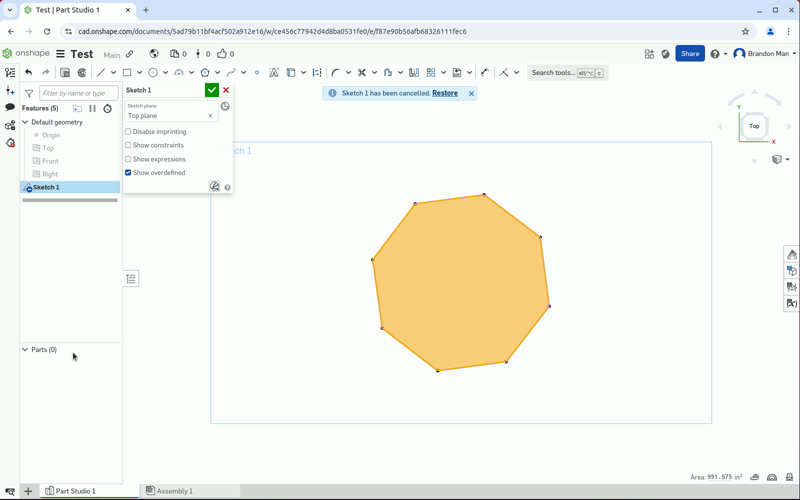
key(shift+e)
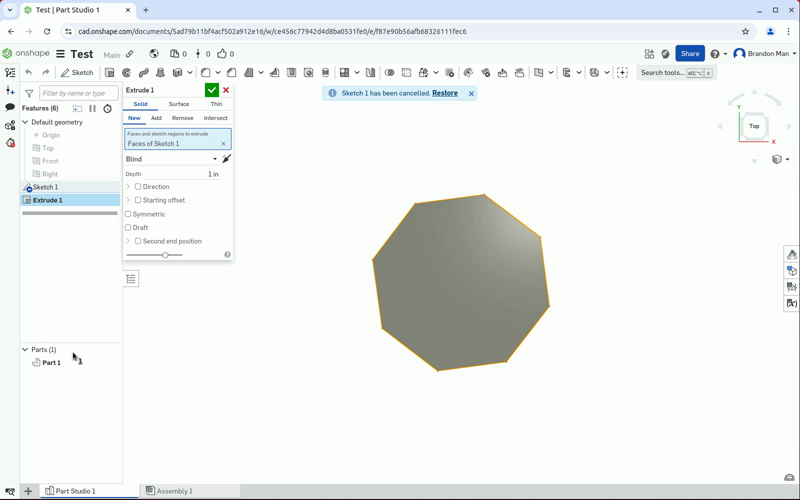
mouse_move(143, 106)
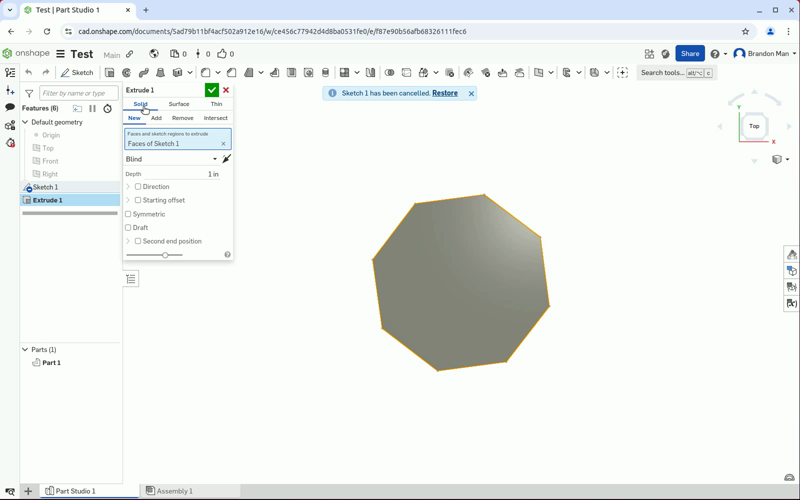
click(143, 106)
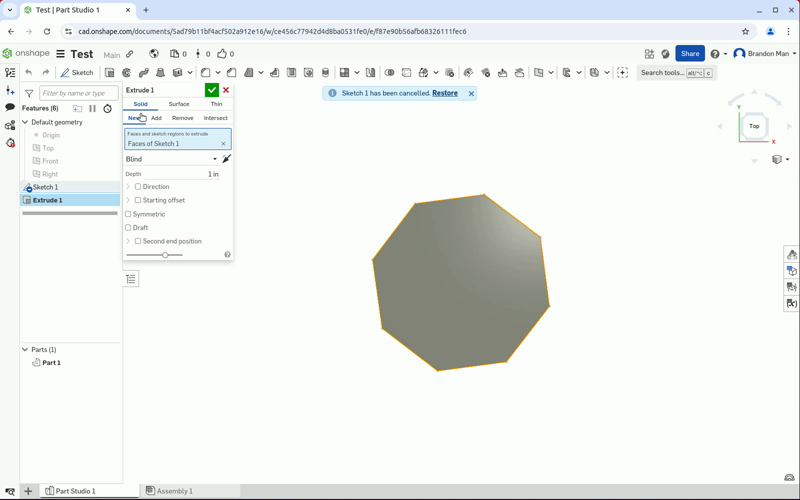
mouse_move(137, 120)
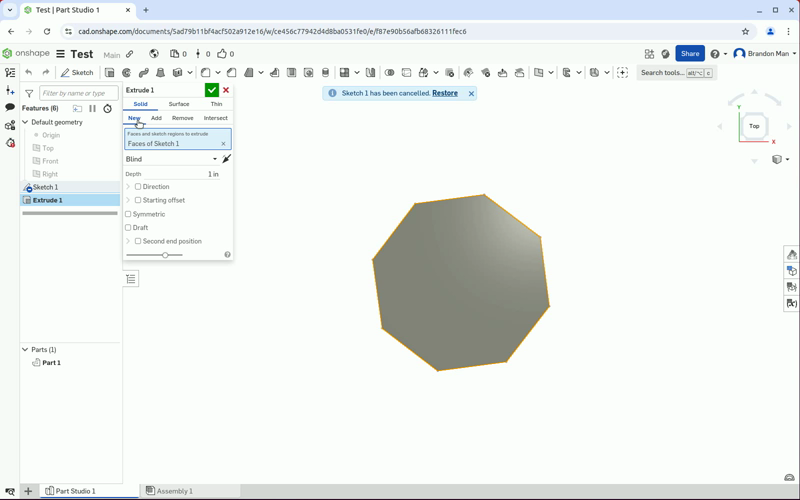
click(137, 120)
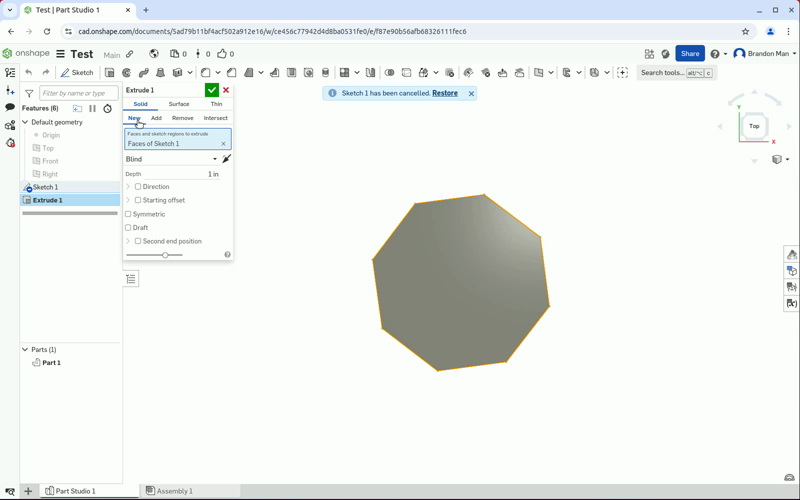
key(tab, 4)
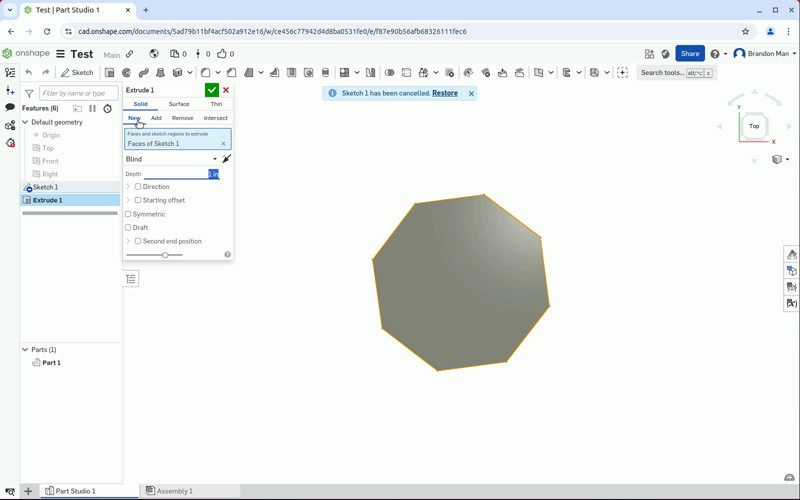
text(11.554)
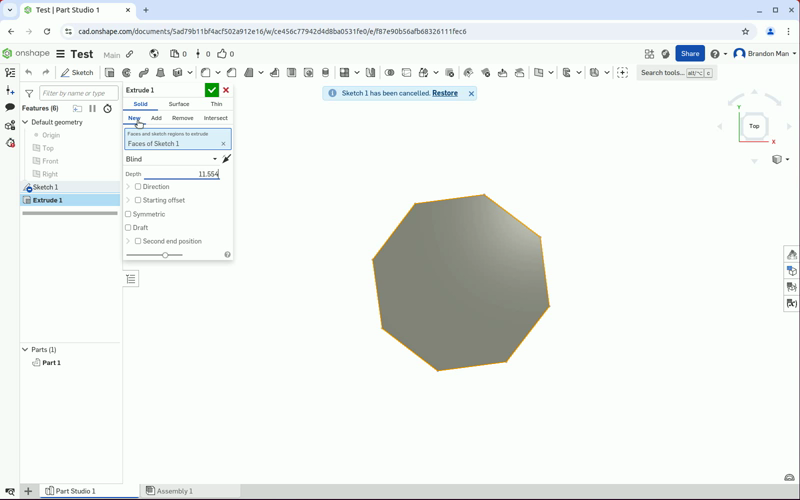
key(enter)
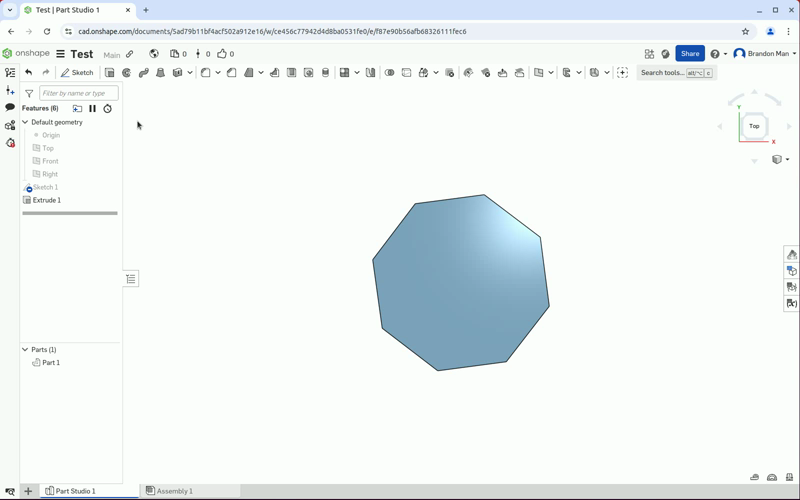
key(shift+h)
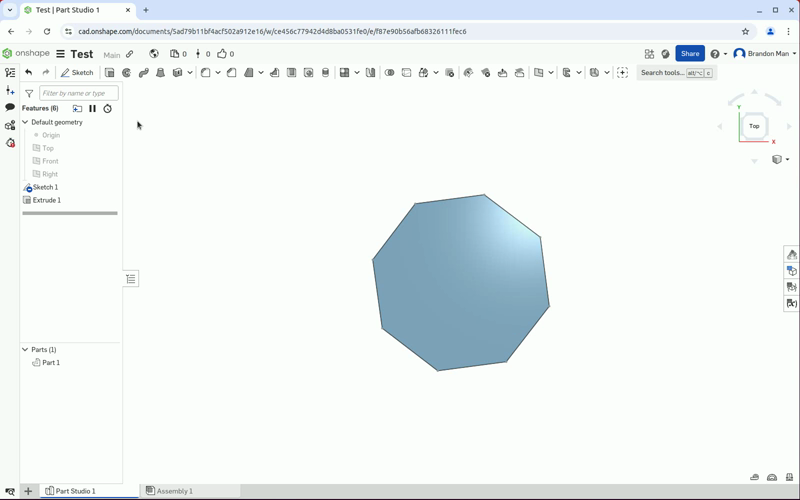
key(shift+h)
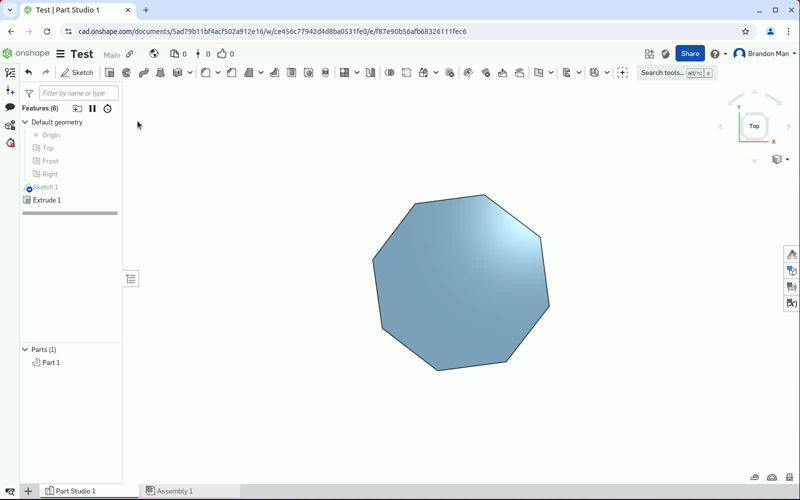
mouse_move(73, 189)
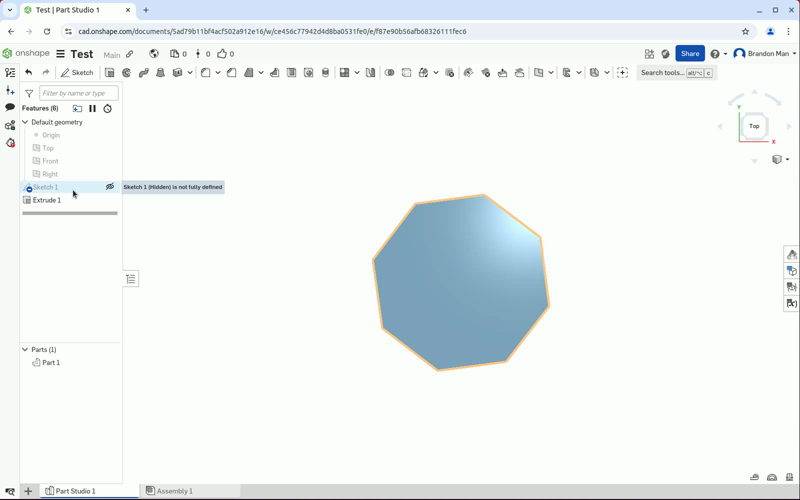
click(73, 189)
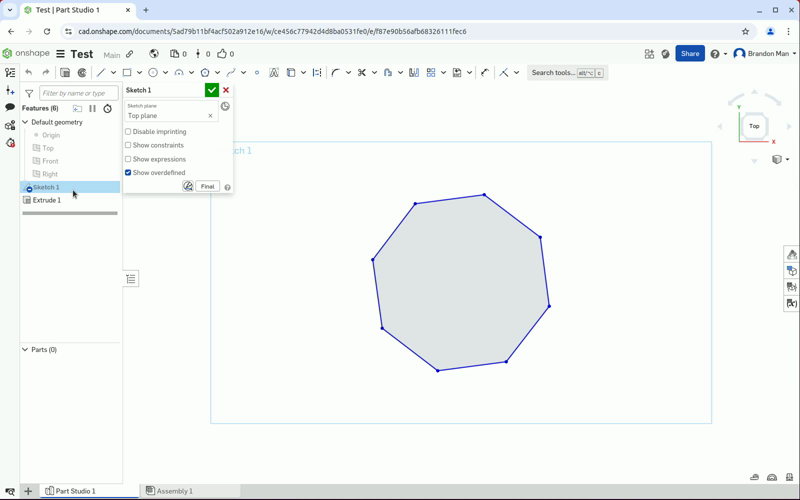
mouse_move(229, 92)
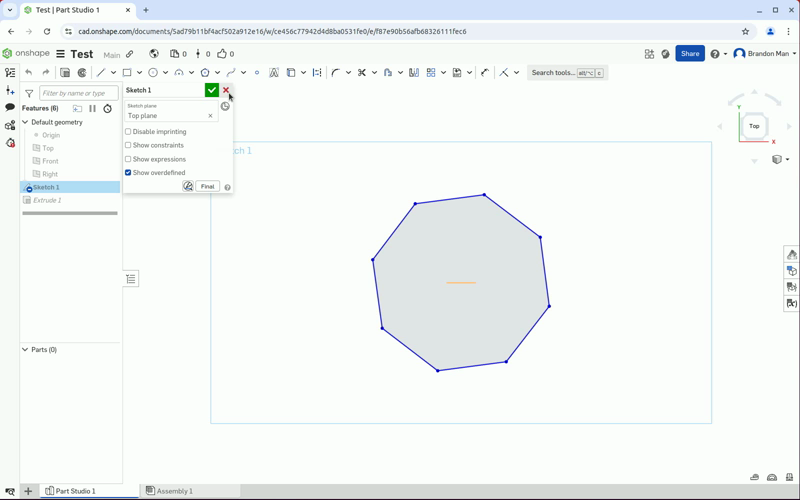
click(229, 92)
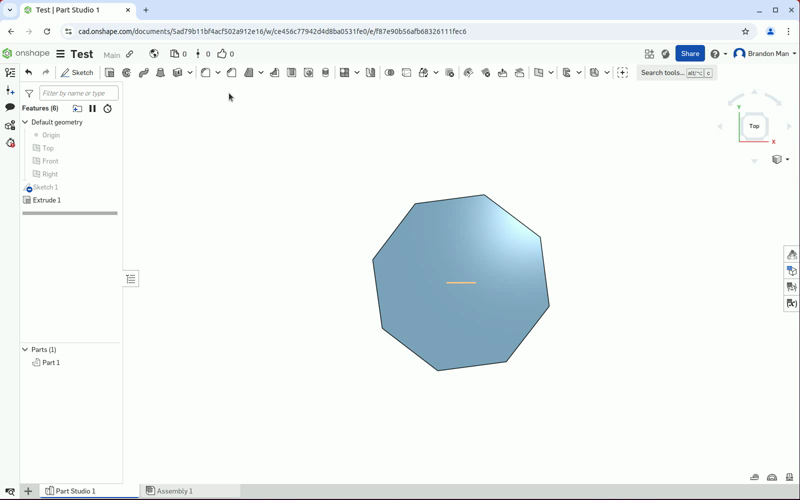
mouse_move(541, 75)
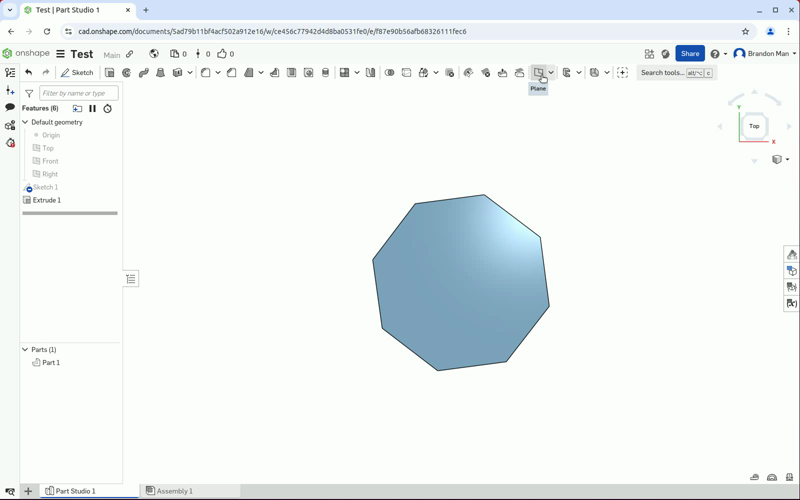
click(541, 75)
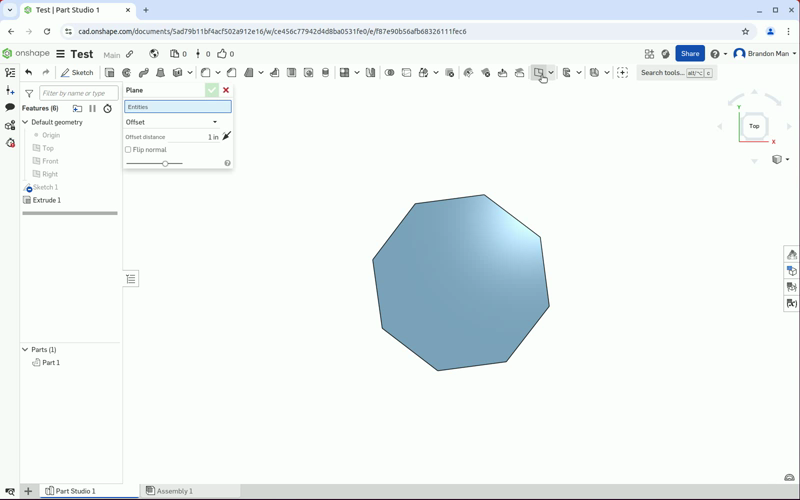
mouse_move(73, 150)
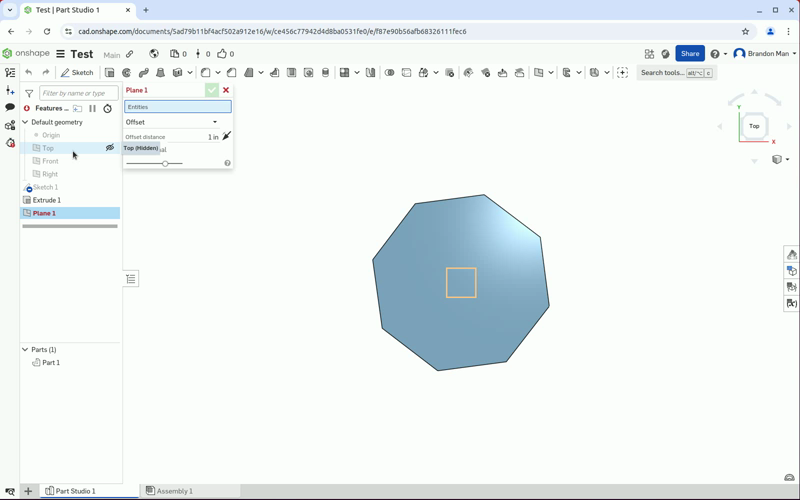
click(73, 150)
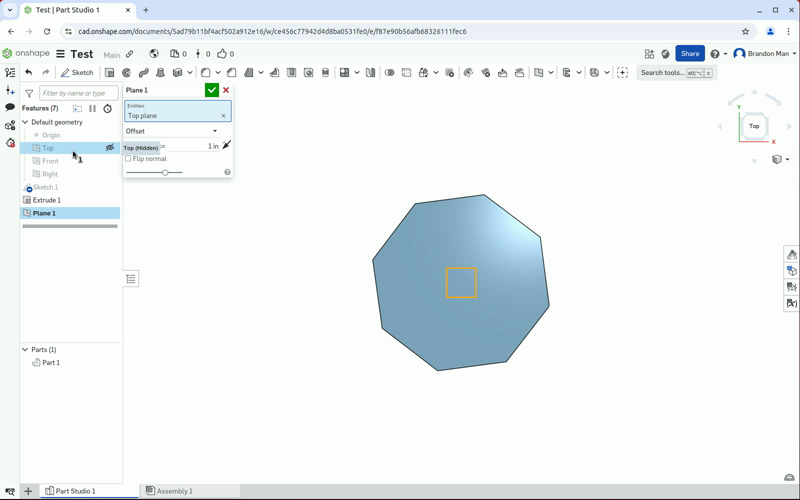
key(tab, 2)
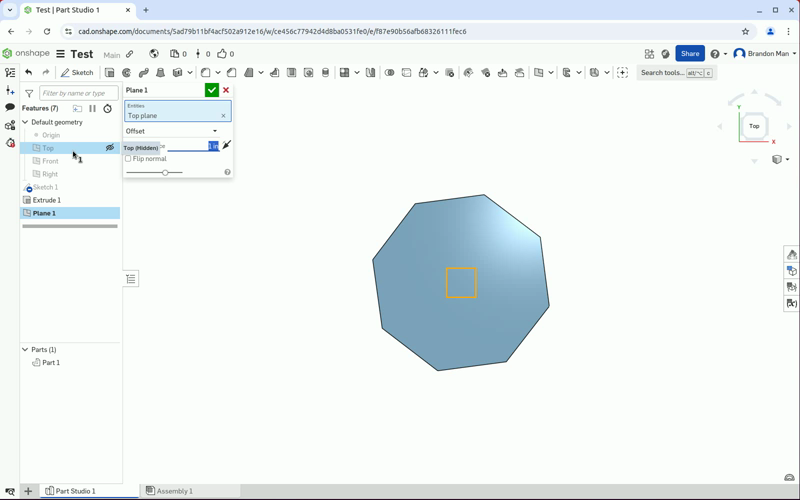
text(11.554)
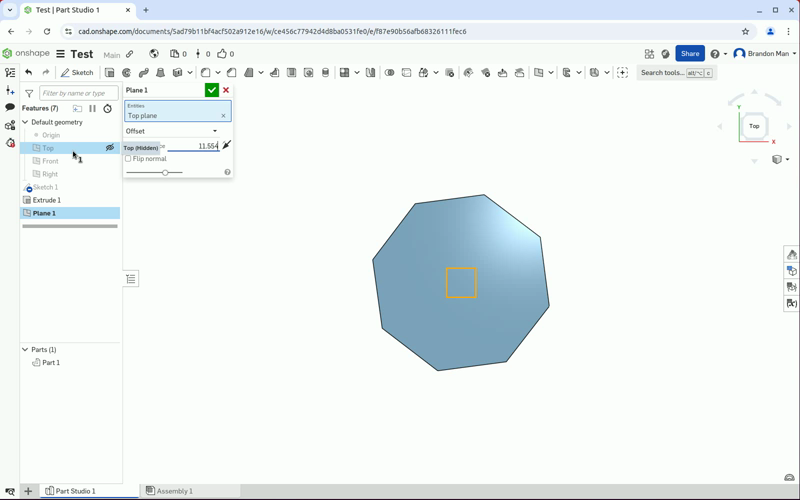
key(enter, 2)
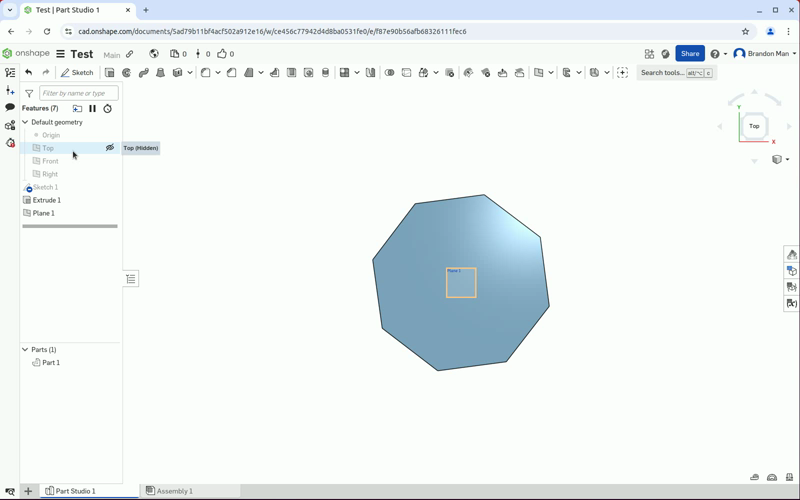
key(shift+s)
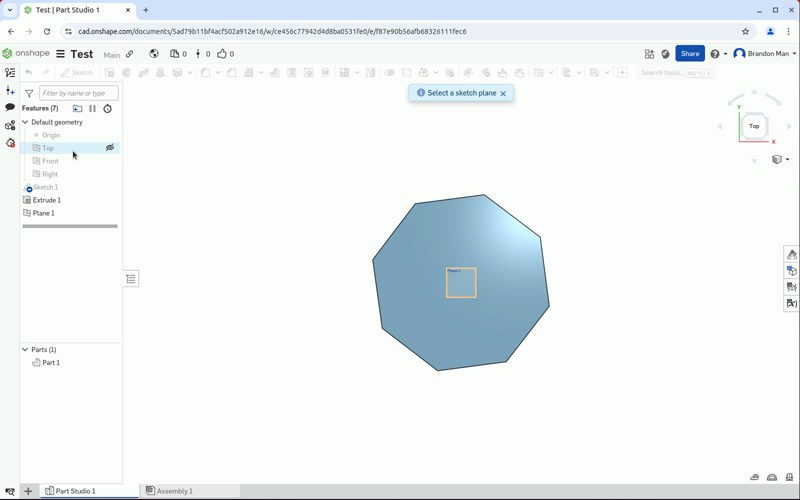
mouse_move(73, 215)
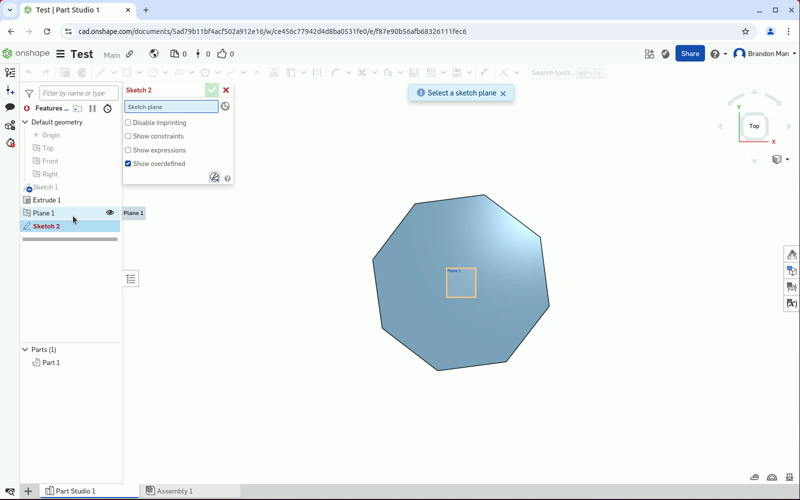
click(73, 215)
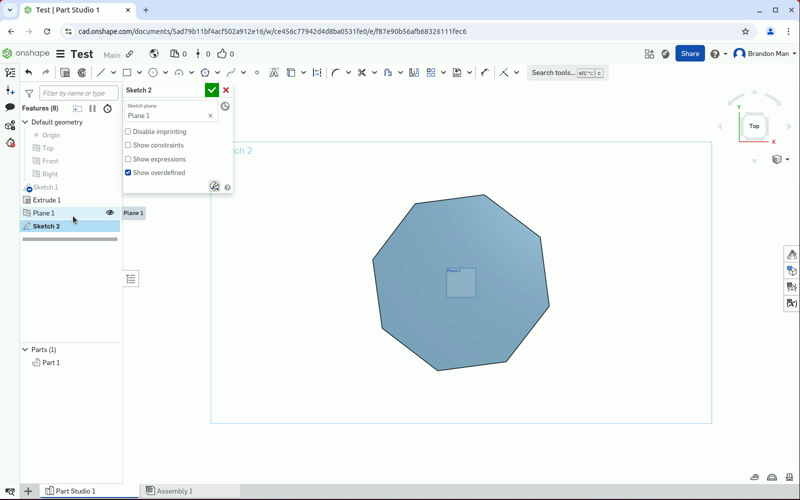
mouse_move(73, 352)
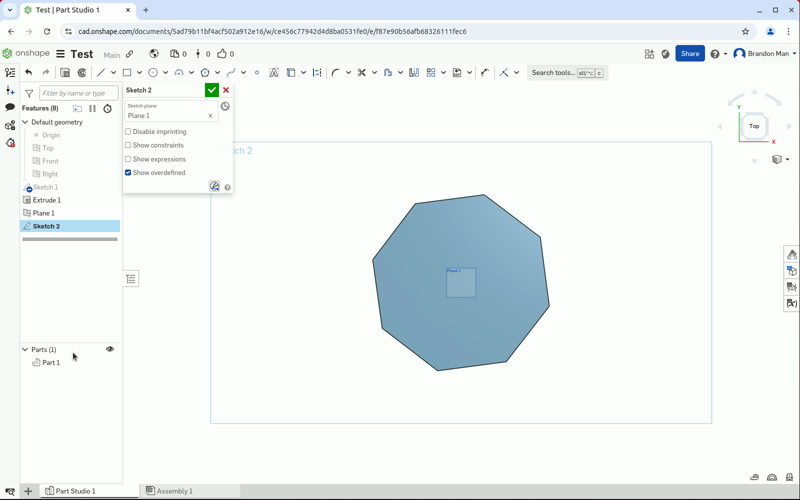
key(y)
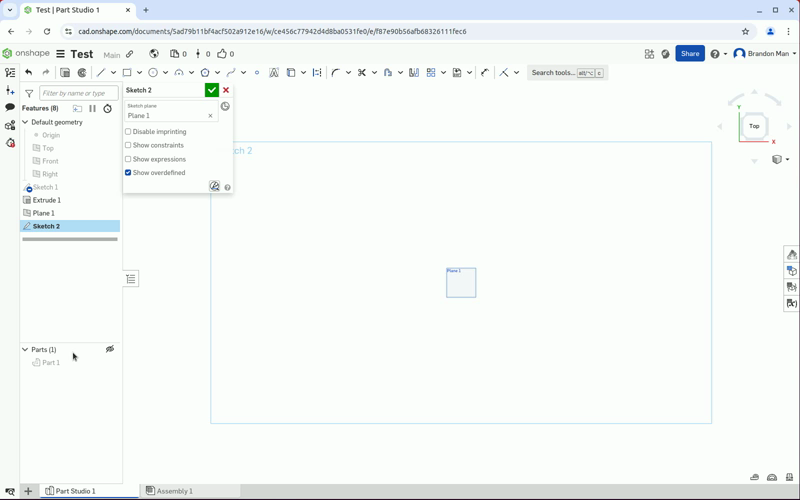
key(c)
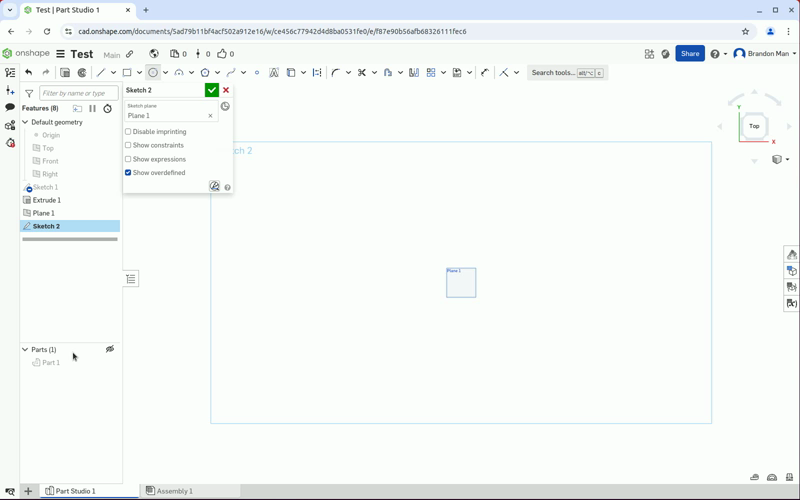
key_down(shift)
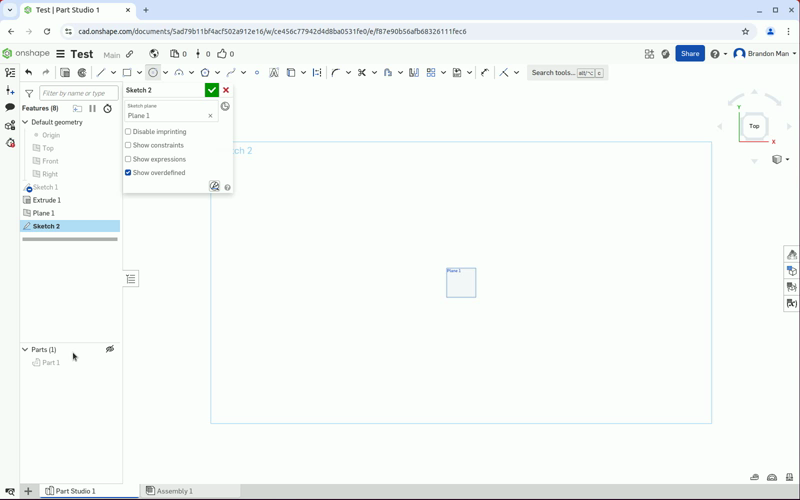
mouse_move(461, 282)
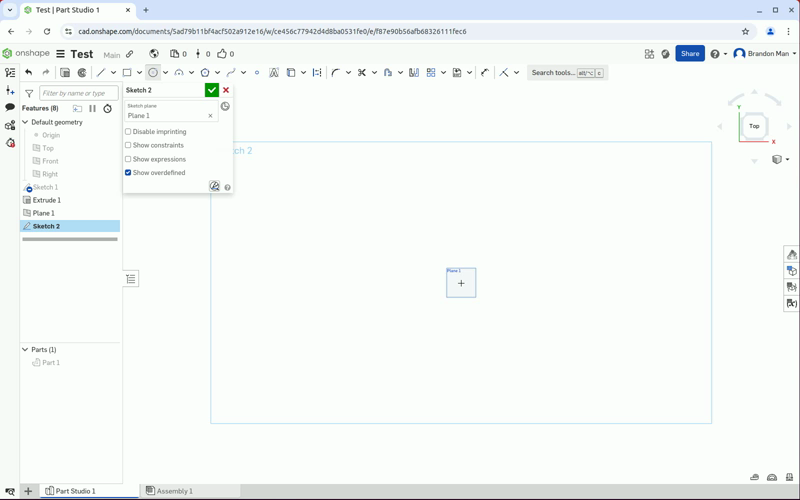
click(461, 282)
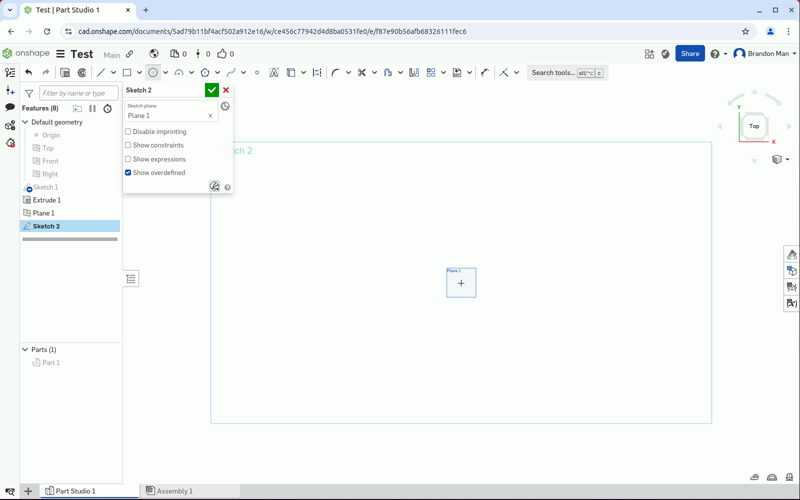
key_up(shift)
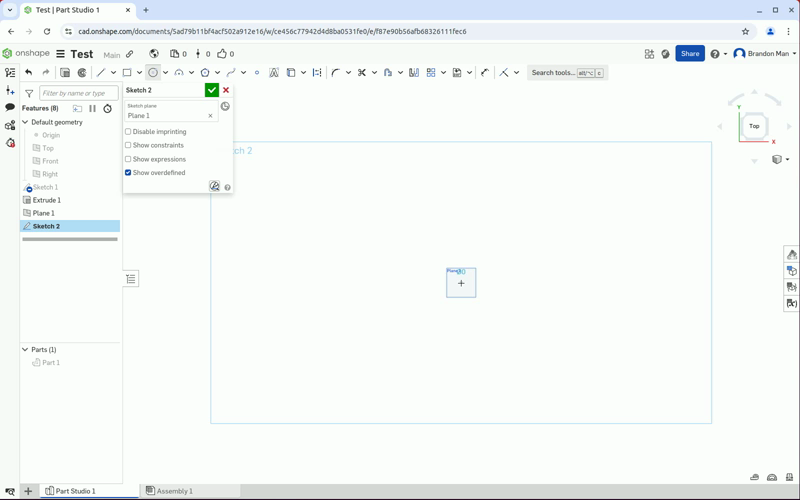
mouse_move(493, 282)
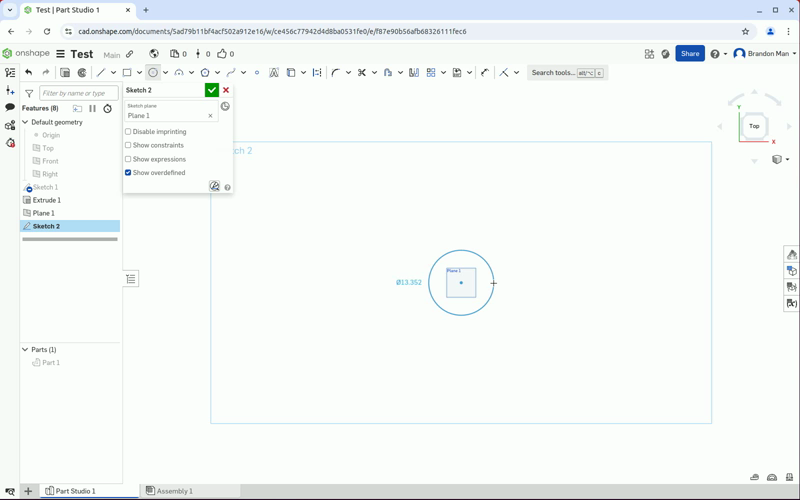
click(493, 282)
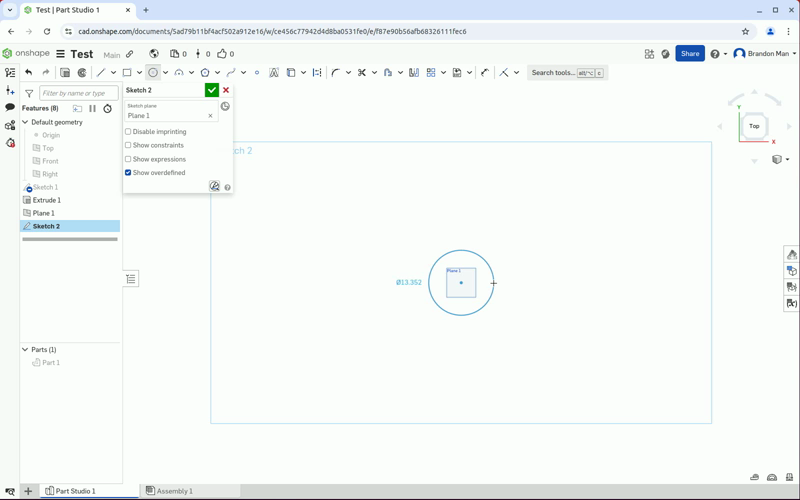
key(esc)
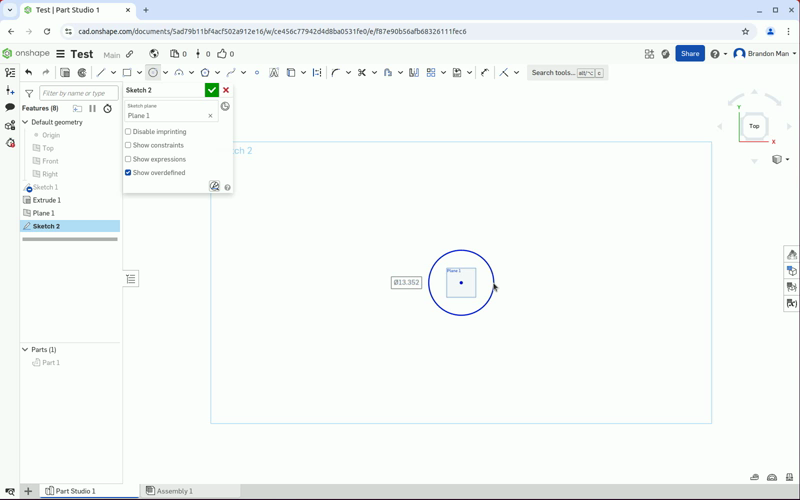
mouse_move(482, 287)
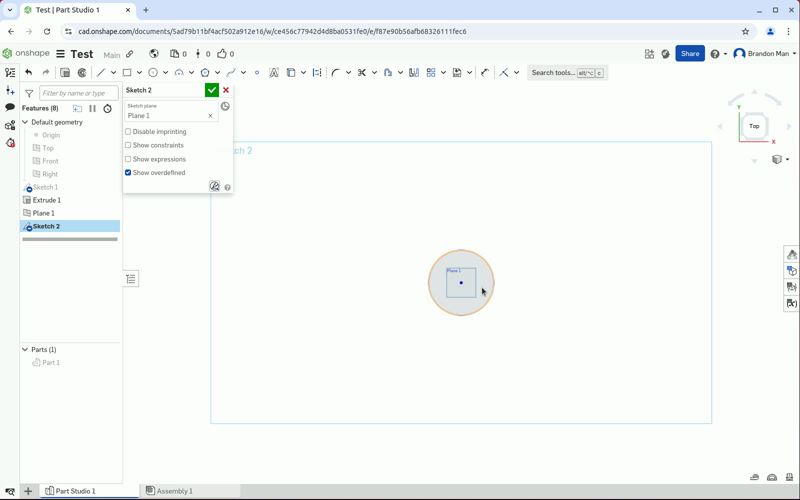
click(482, 287)
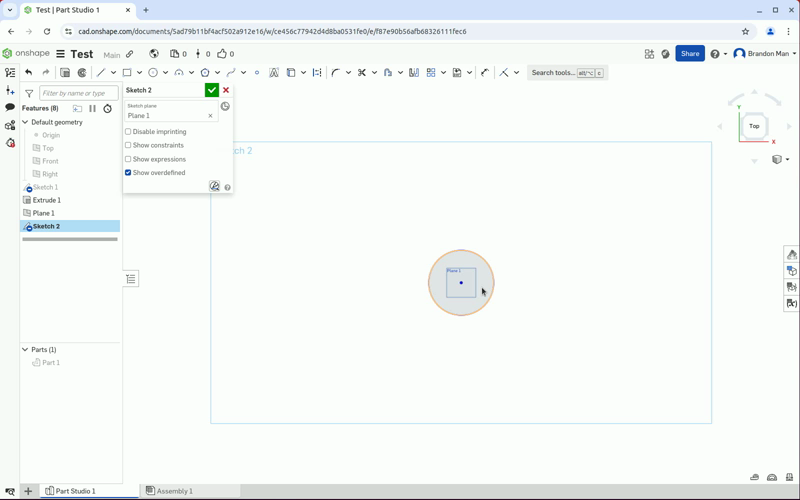
mouse_move(73, 352)
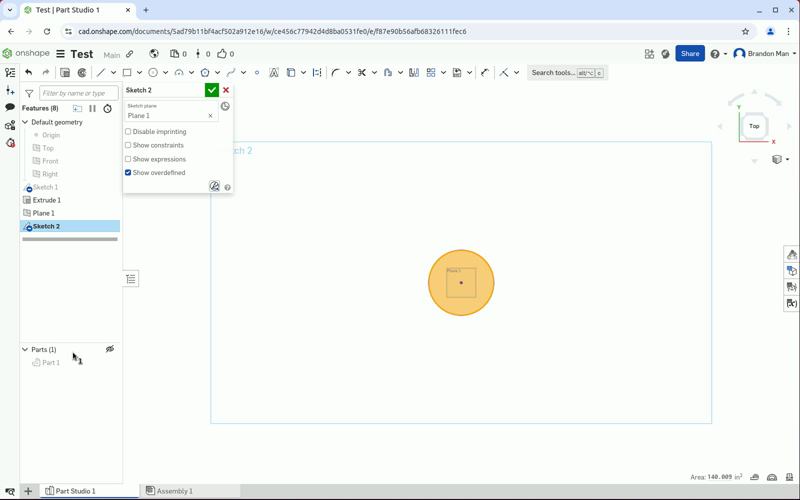
key(shift+y)
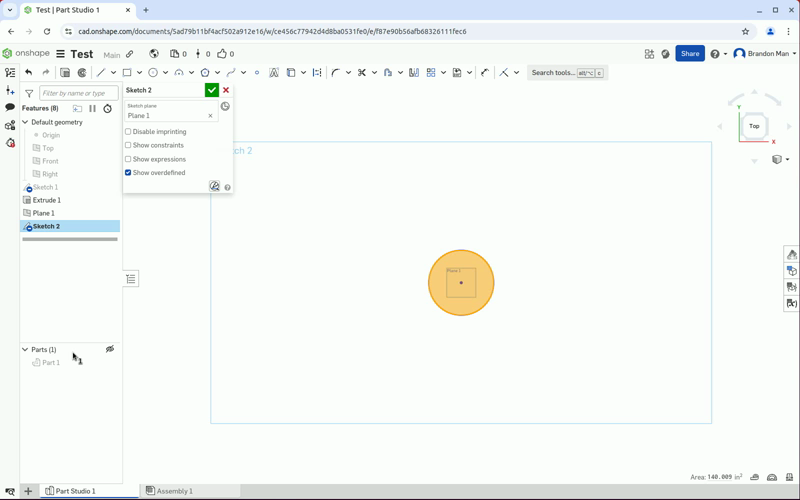
key(shift+e)
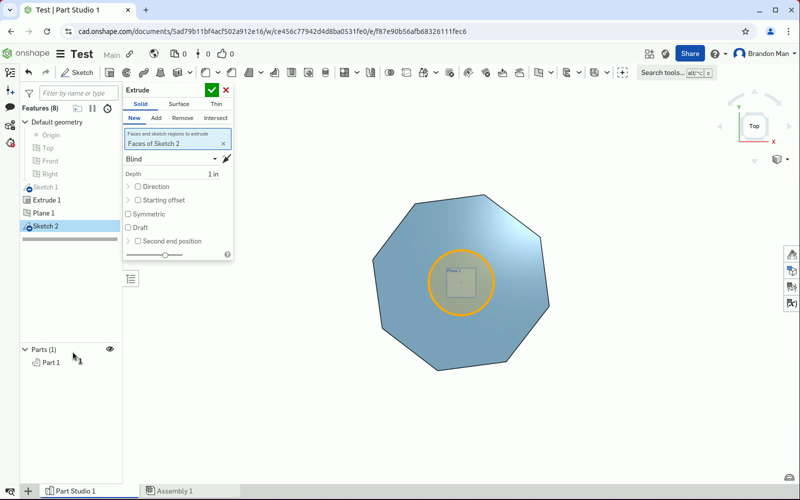
mouse_move(143, 106)
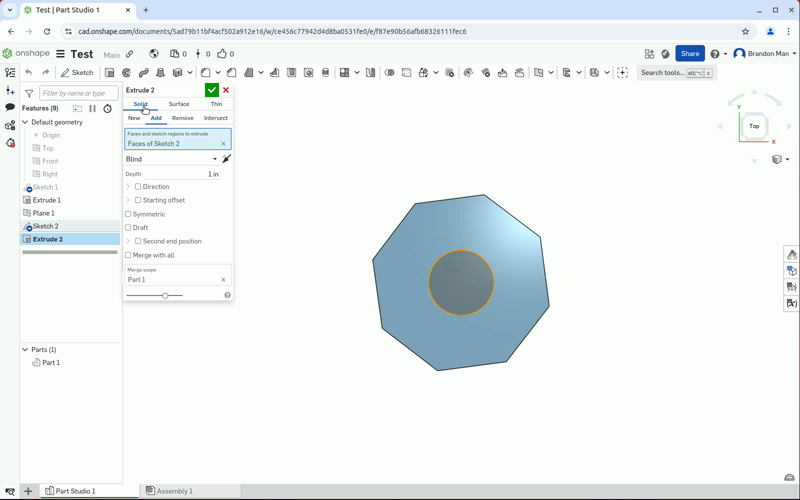
click(143, 106)
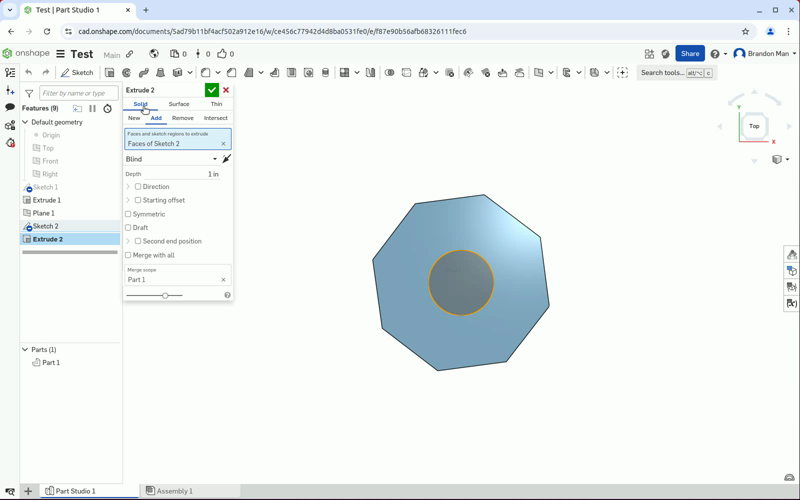
mouse_move(137, 120)
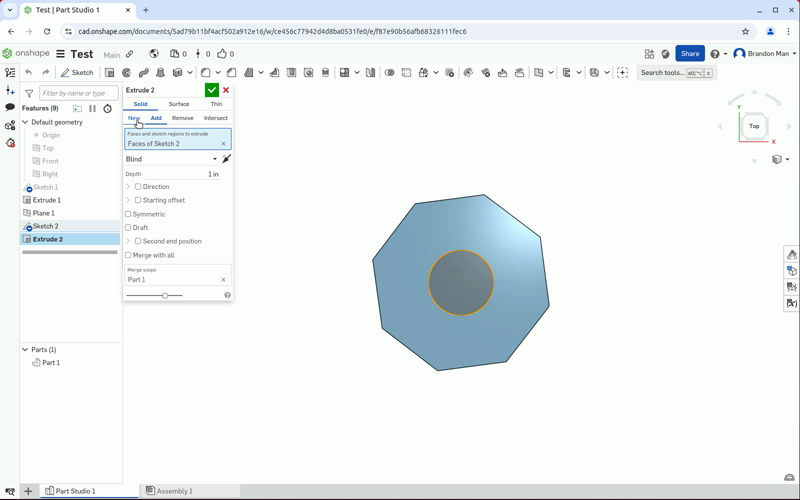
click(137, 120)
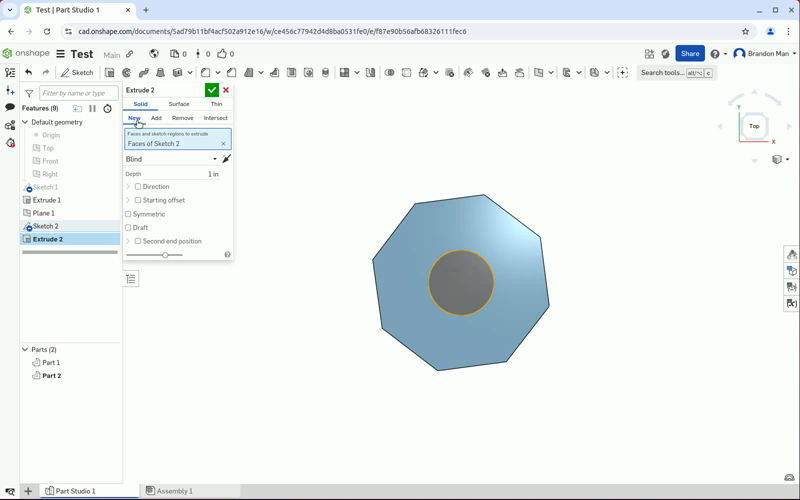
key(tab, 4)
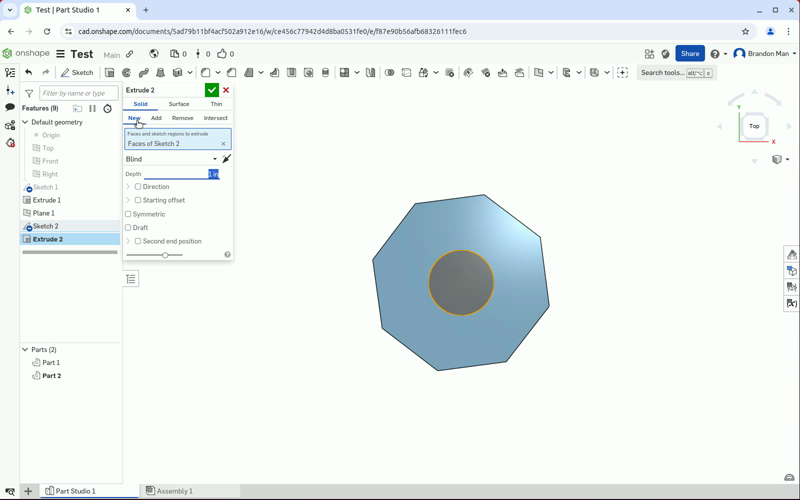
text(11.554)
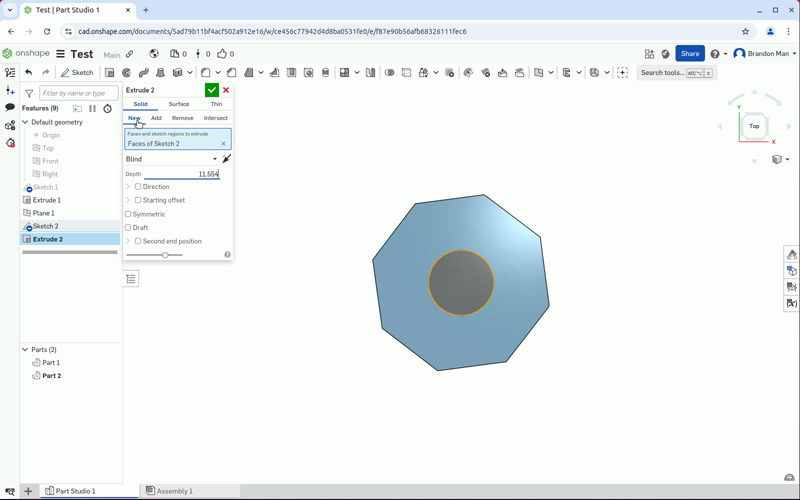
key(enter)
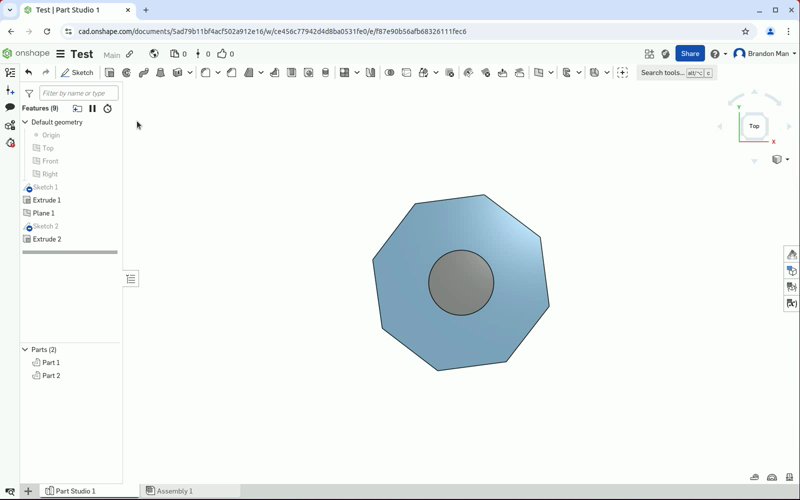
key(shift+h)
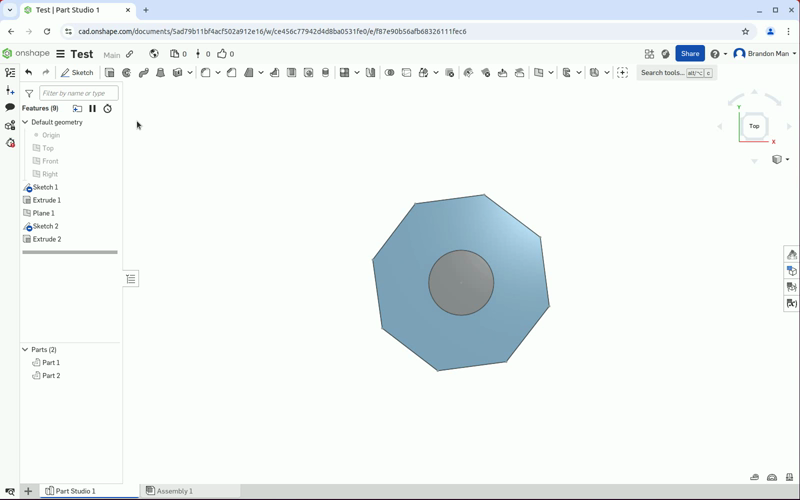
key(shift+h)
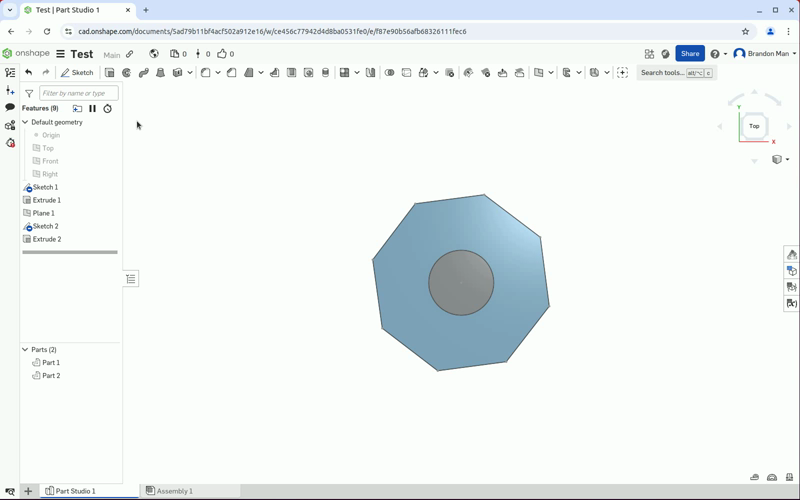
key(shift+7)
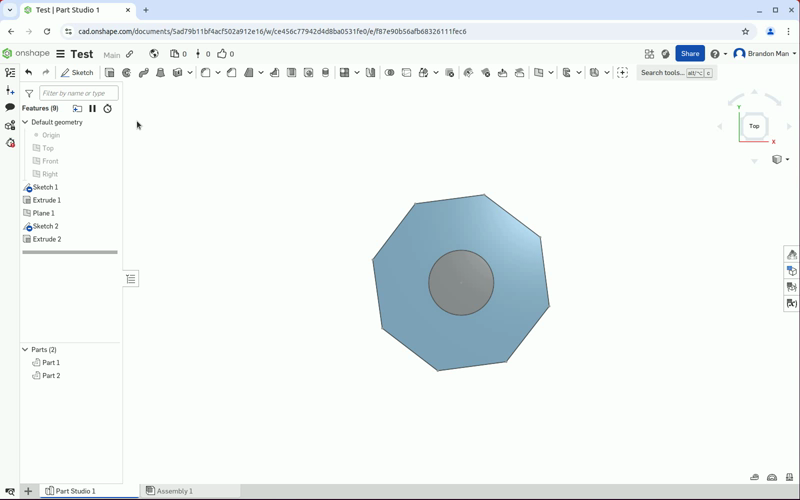
key(up, 3)
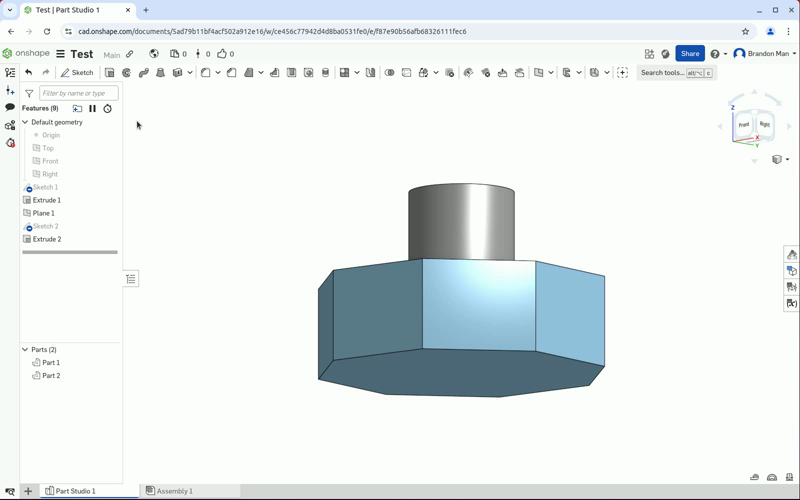
key(left, 3)
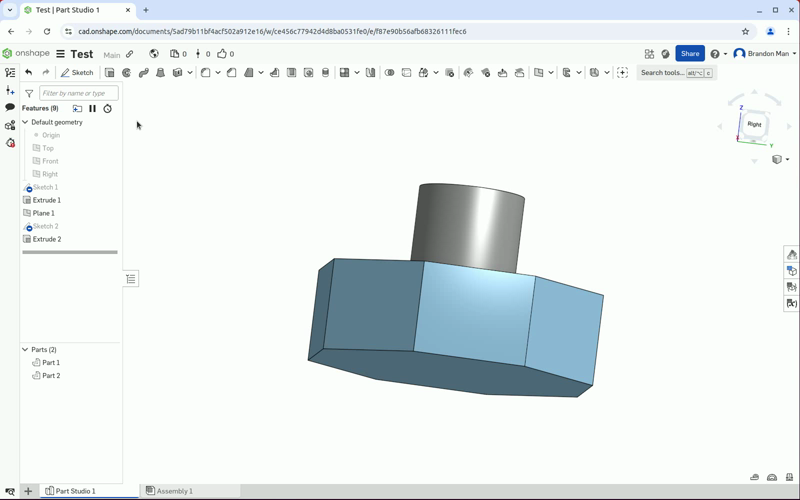
key(right, 3)
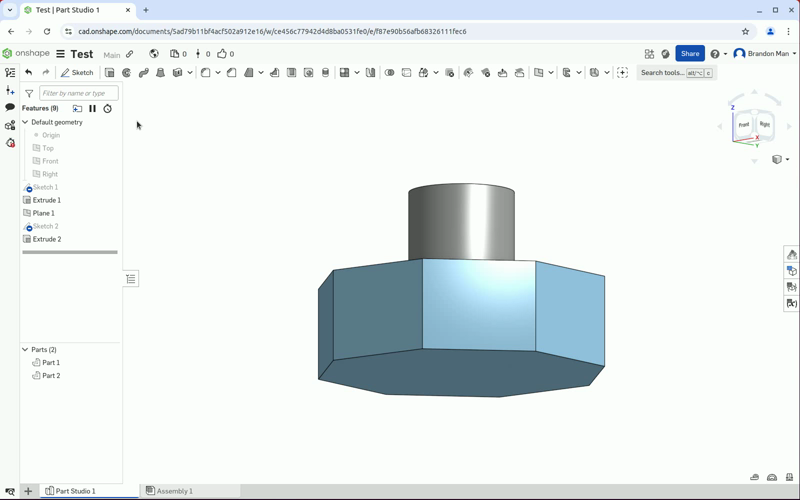
key(down, 3)
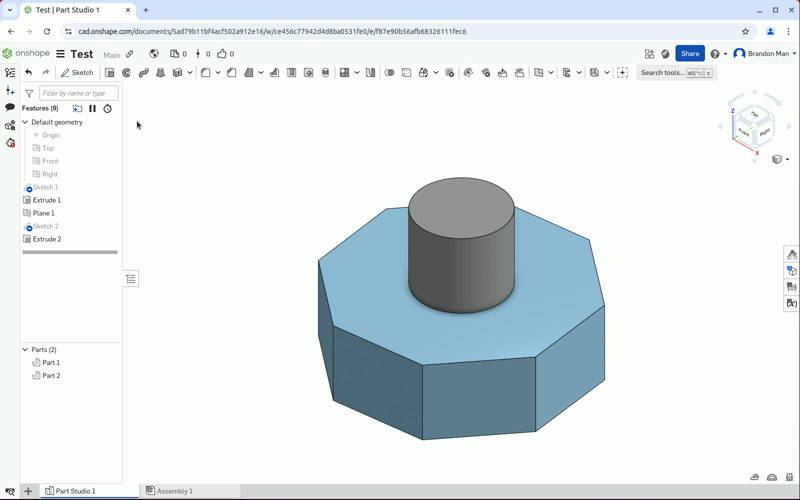
mouse_move(73, 189)
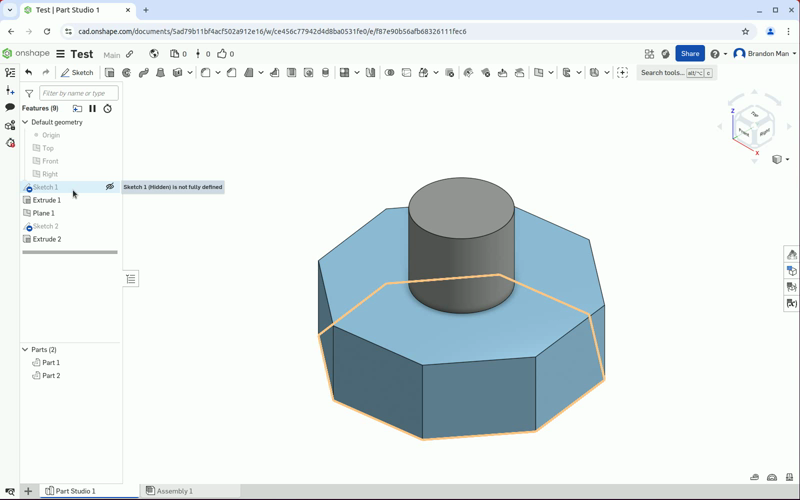
click(73, 189)